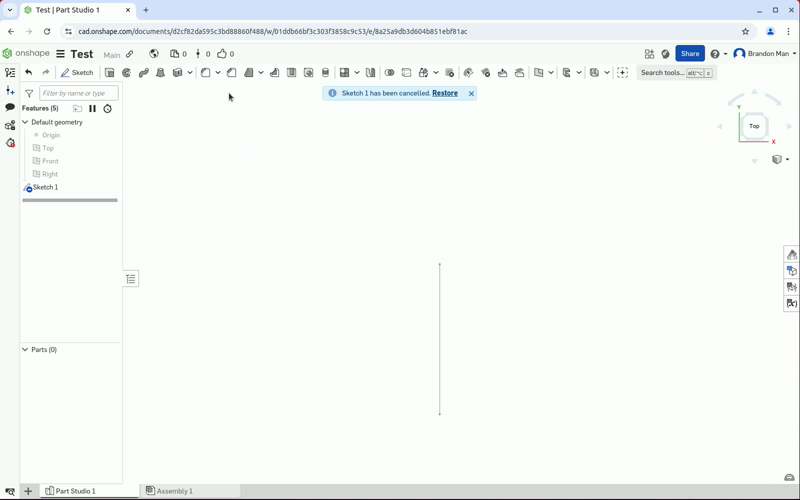
key(shift+h)
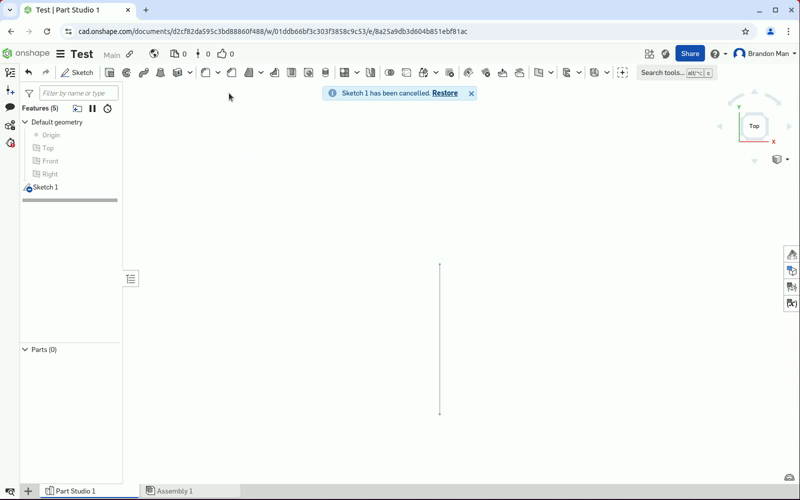
key(shift+s)
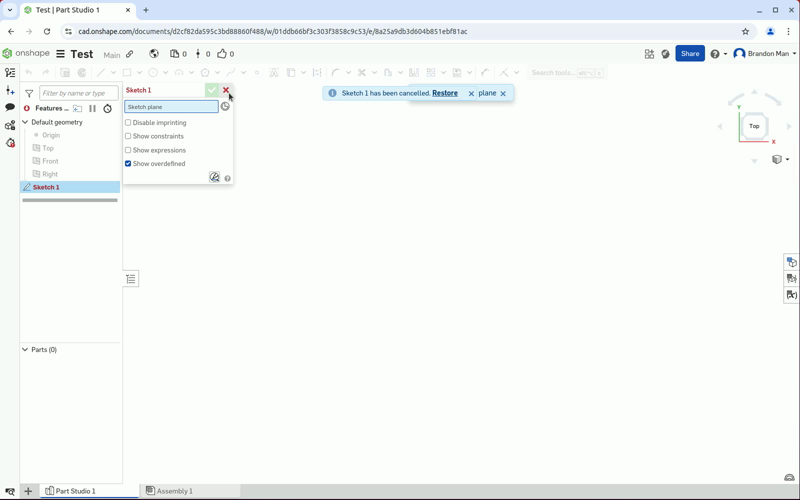
mouse_move(73, 150)
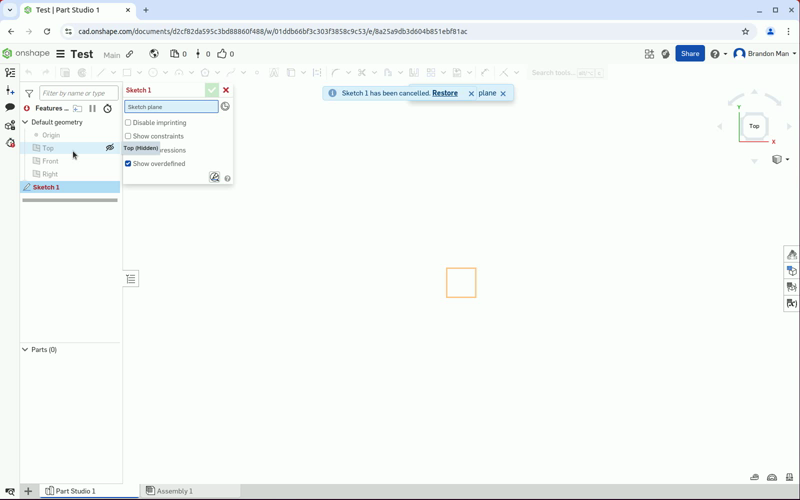
click(73, 150)
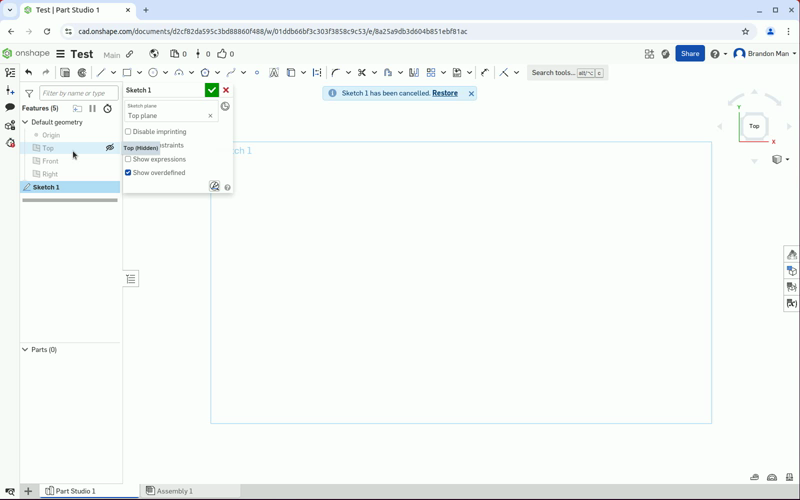
mouse_move(73, 352)
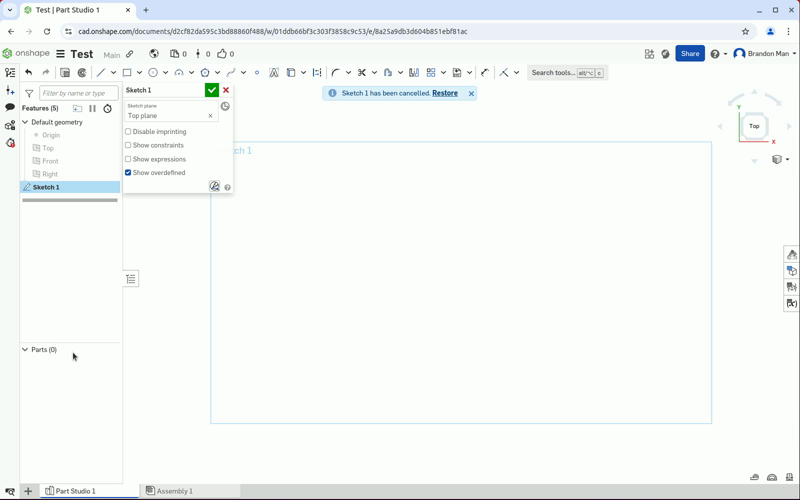
key(y)
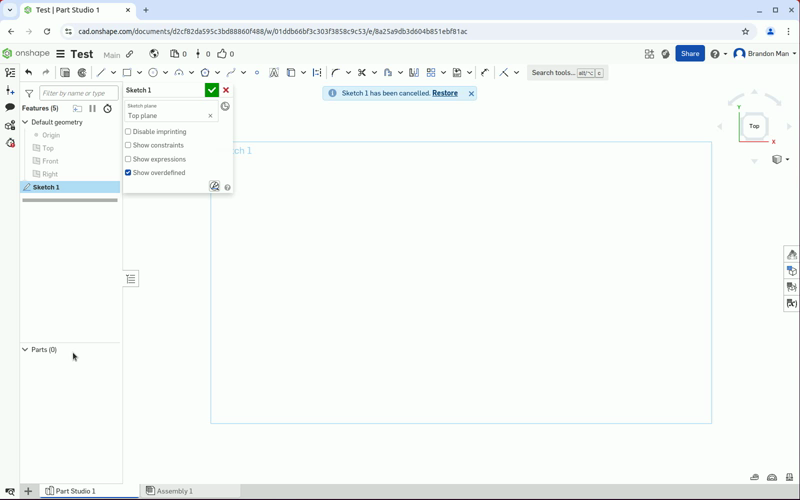
key(l)
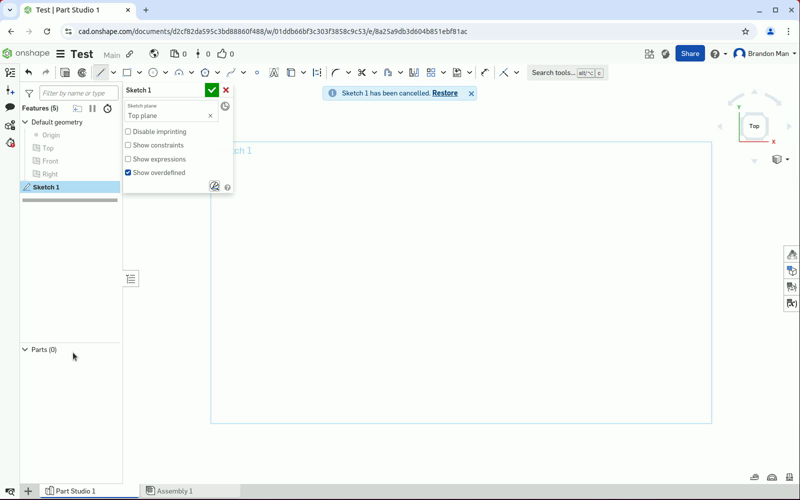
key_down(shift)
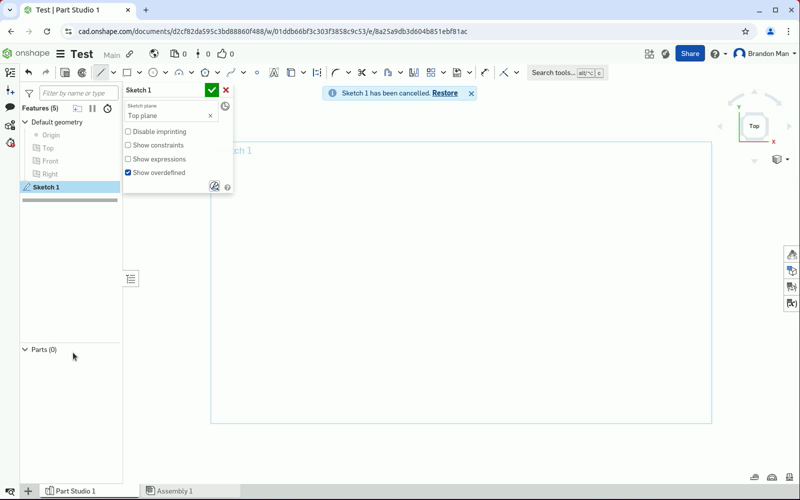
mouse_move(420, 320)
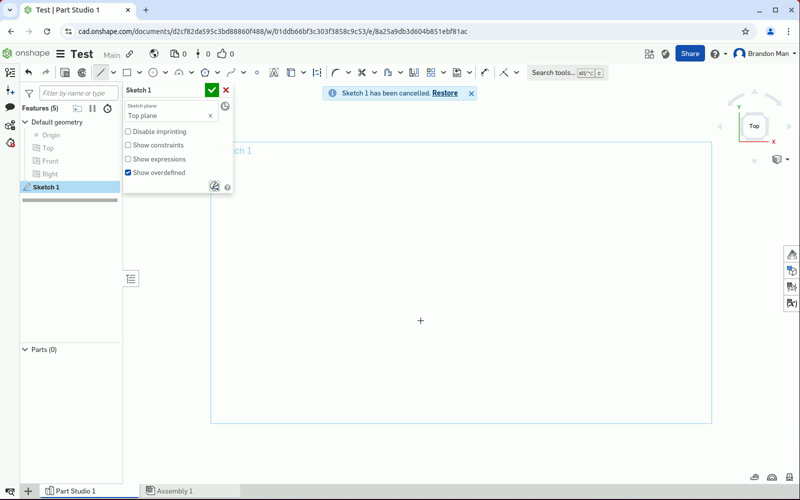
click(420, 320)
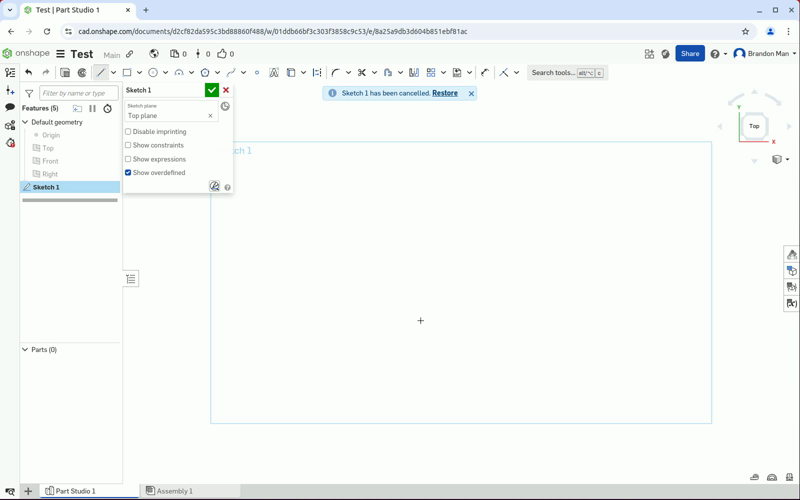
key_up(shift)
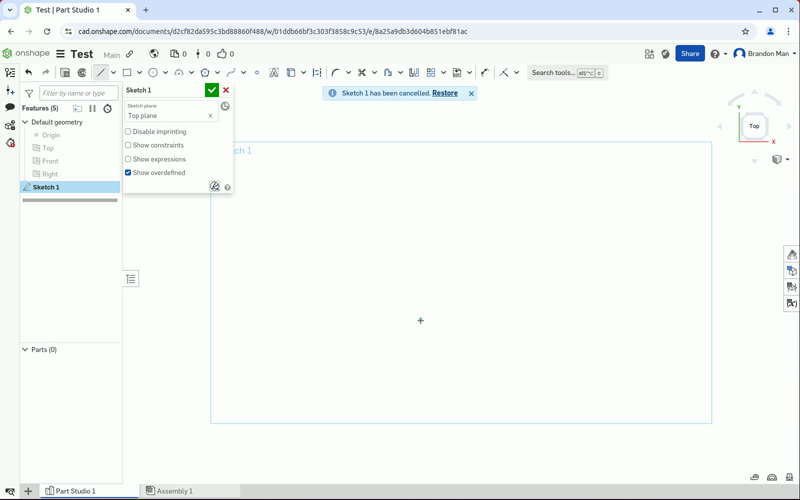
key_down(shift)
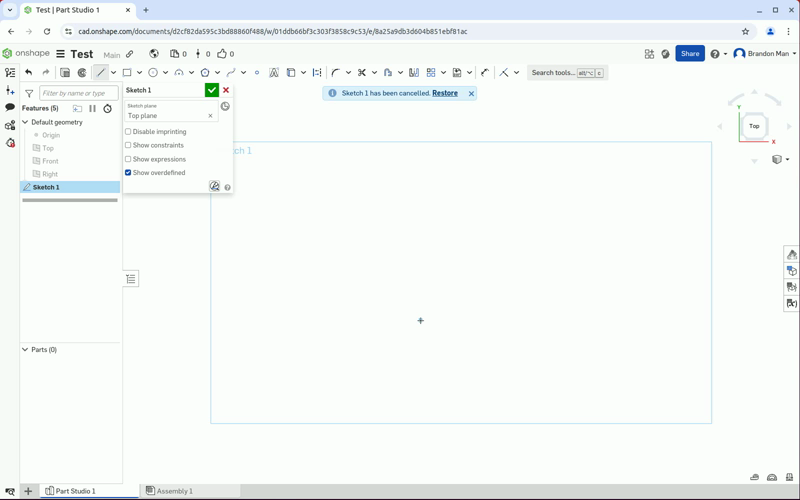
mouse_move(505, 320)
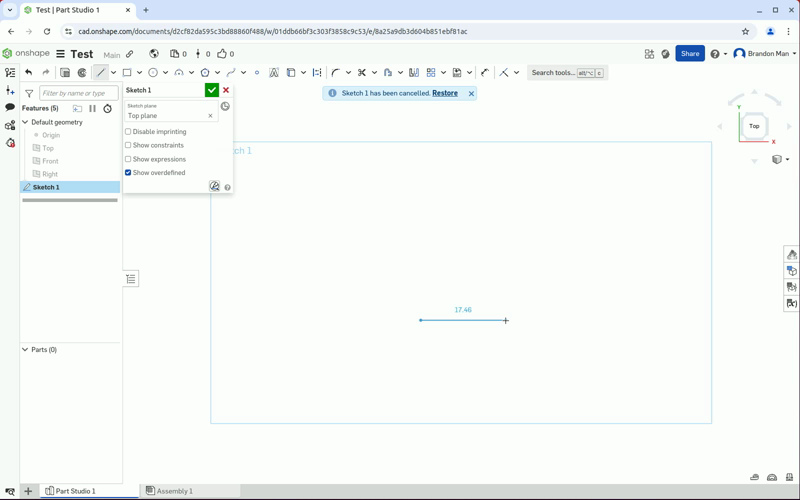
click(505, 320)
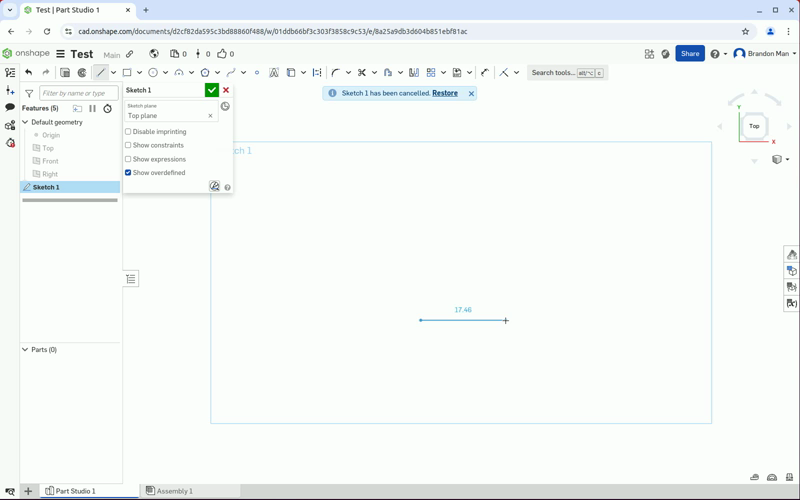
key_up(shift)
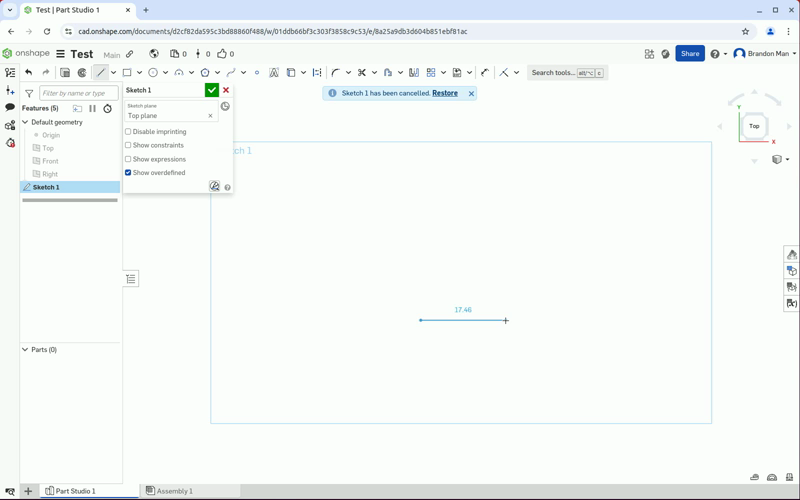
key_down(shift)
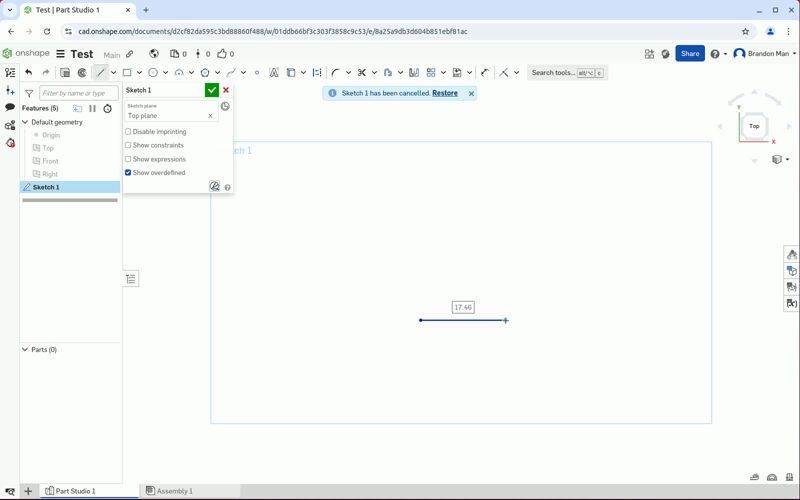
mouse_move(505, 235)
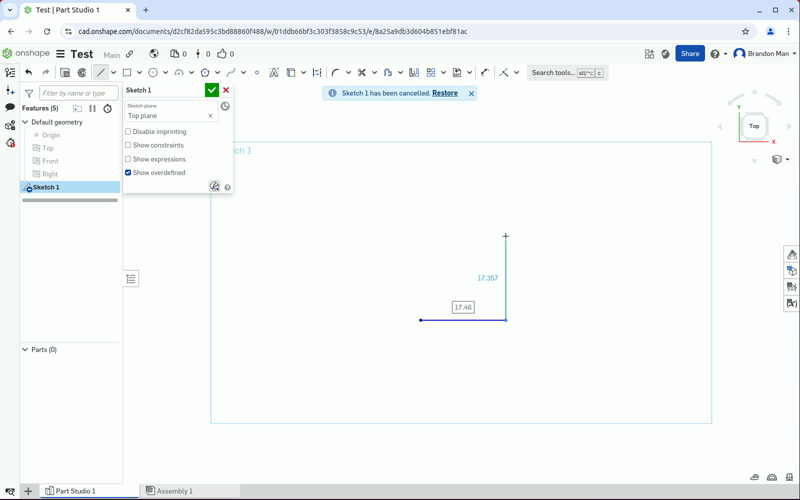
click(505, 235)
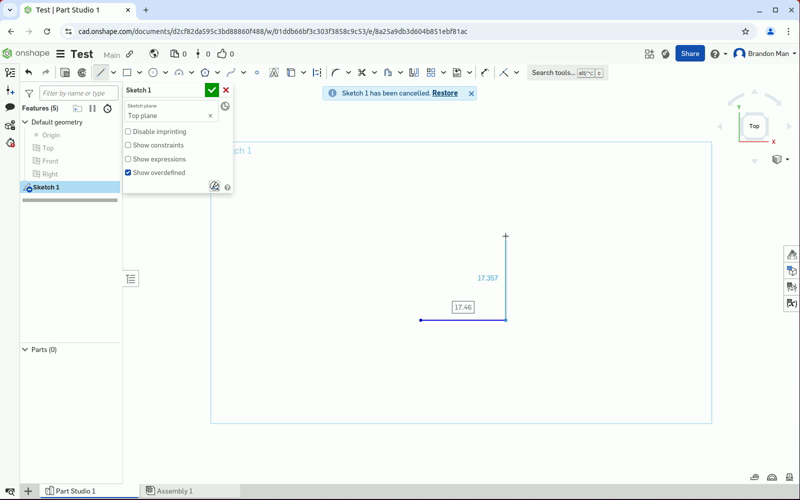
key_up(shift)
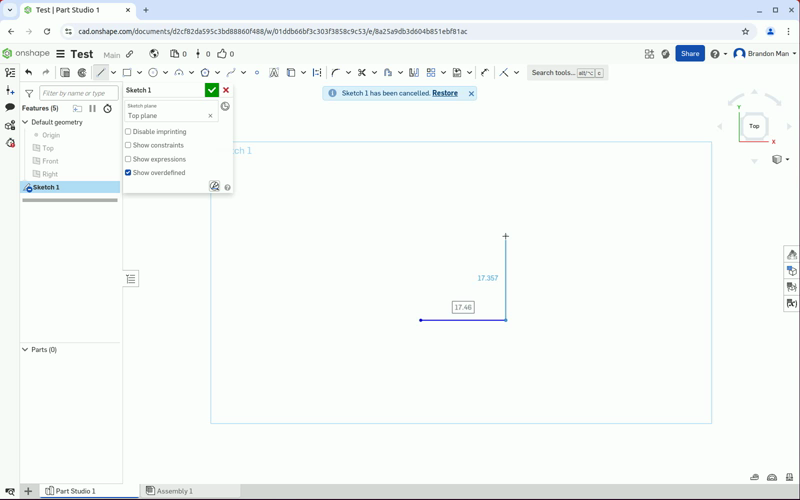
key_down(shift)
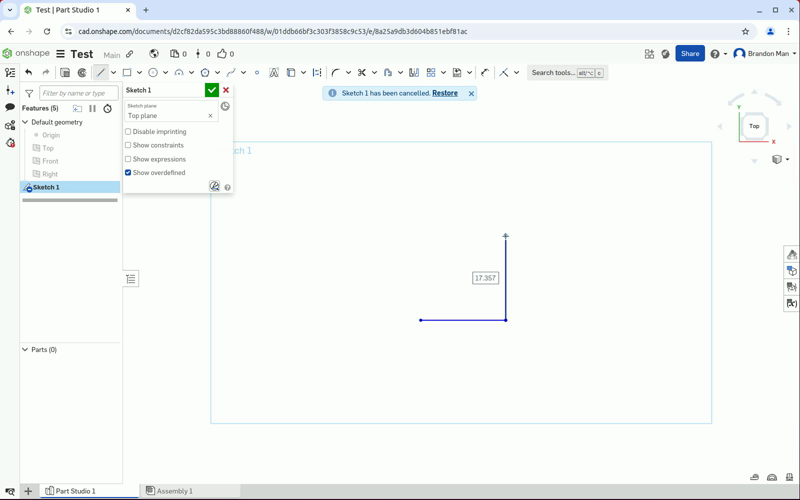
mouse_move(420, 235)
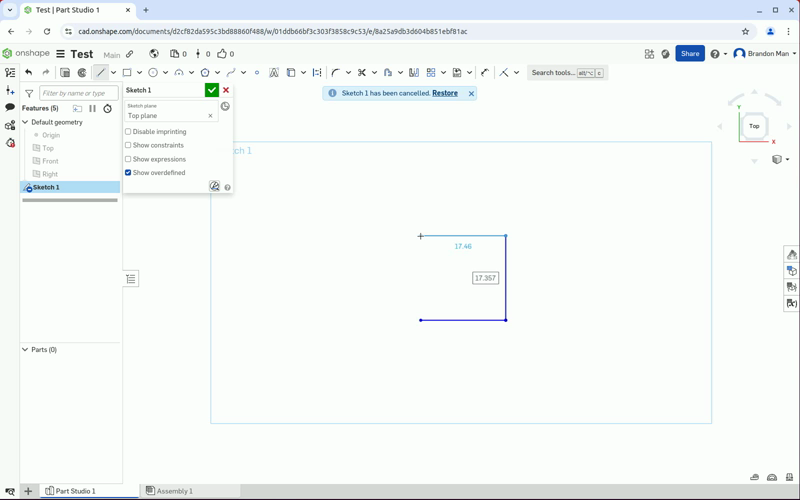
click(420, 235)
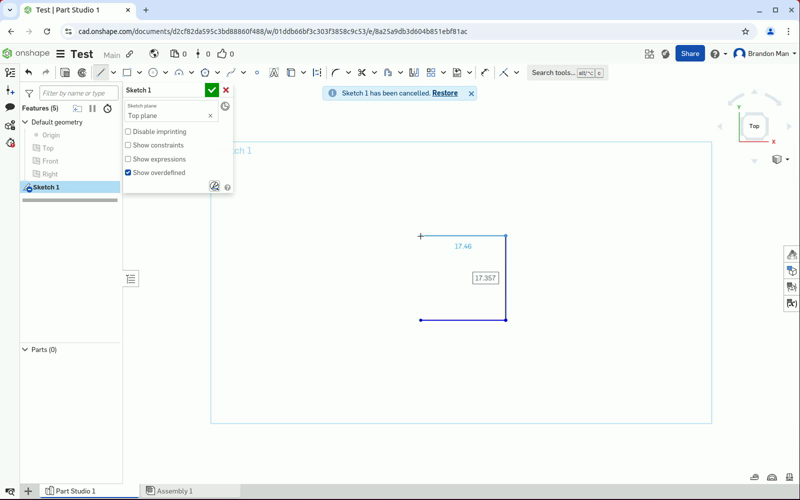
key_up(shift)
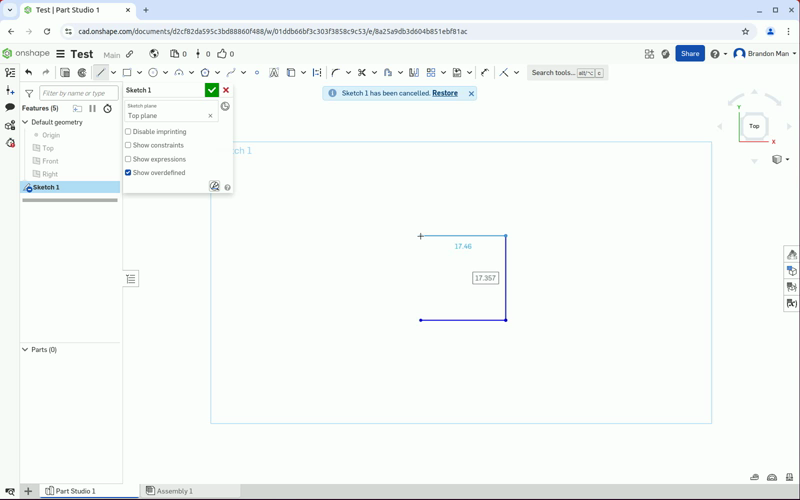
key_down(shift)
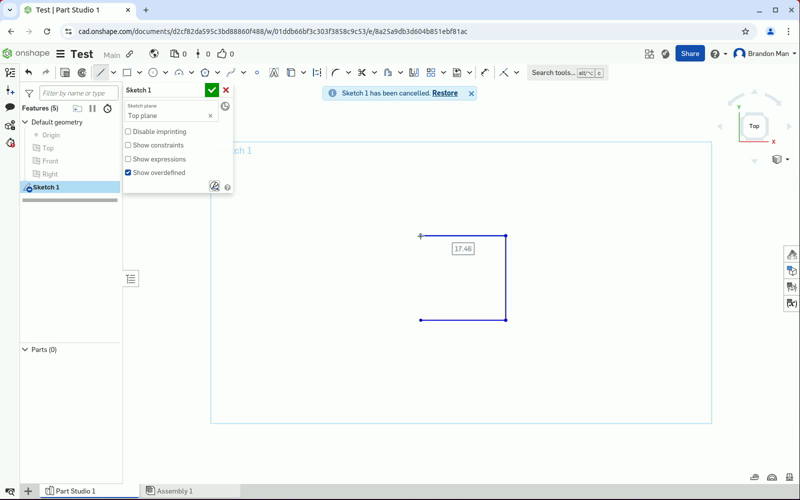
mouse_move(420, 320)
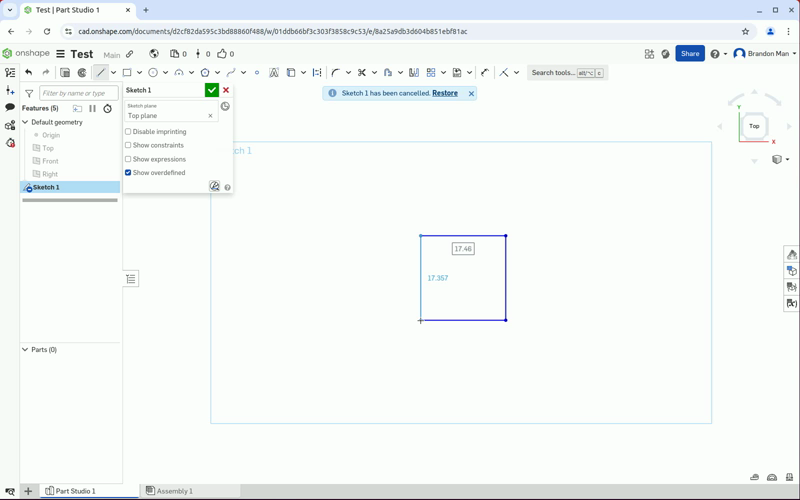
key_up(shift)
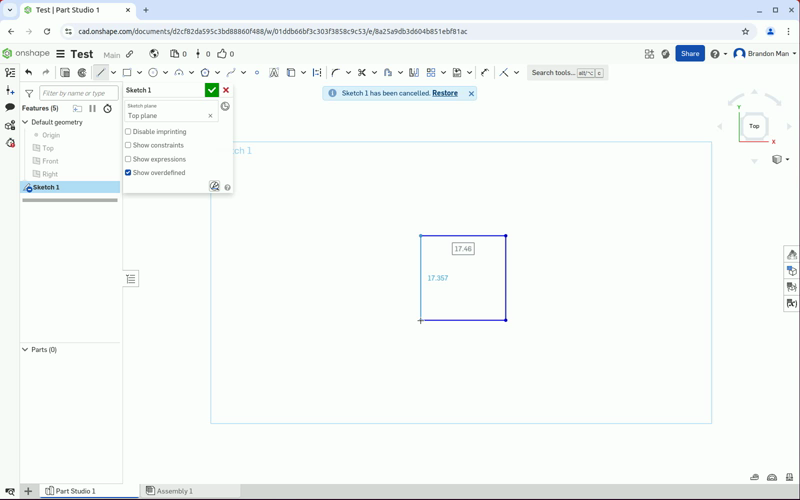
click(420, 320)
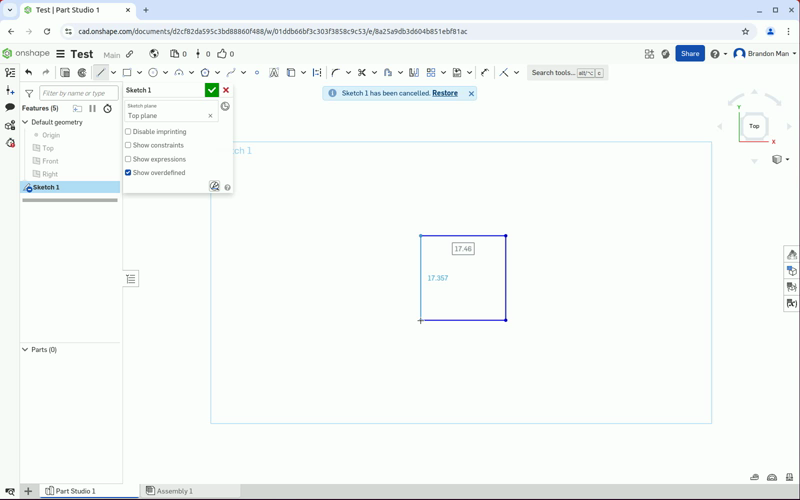
key(esc)
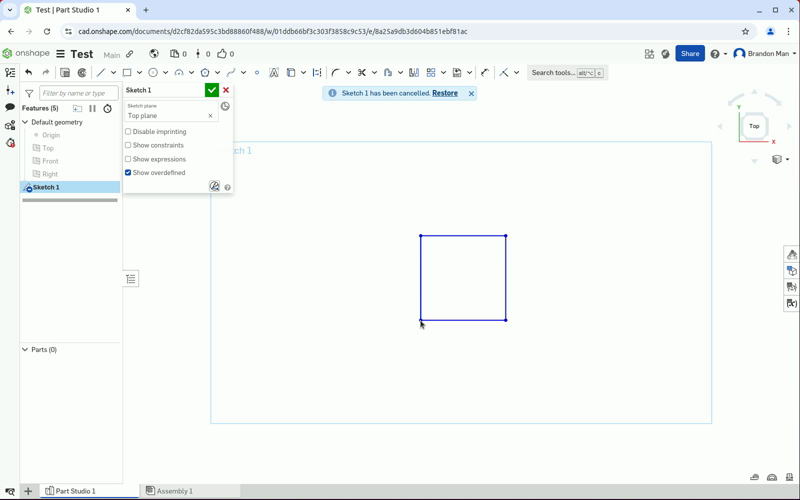
mouse_move(434, 278)
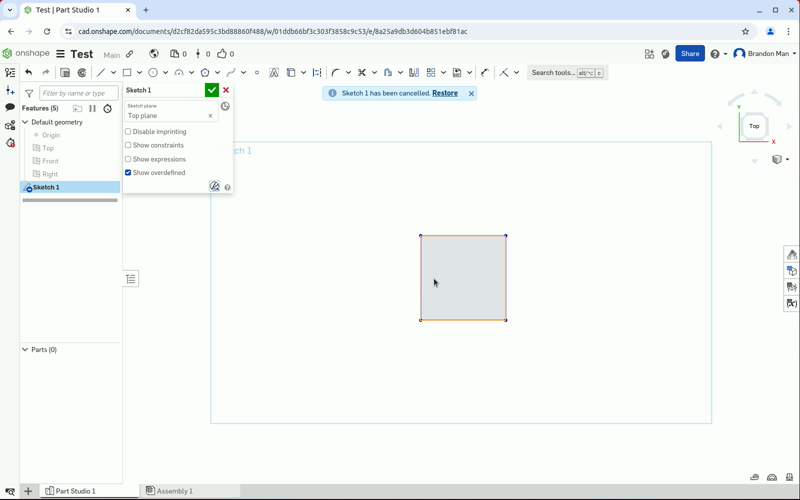
click(434, 278)
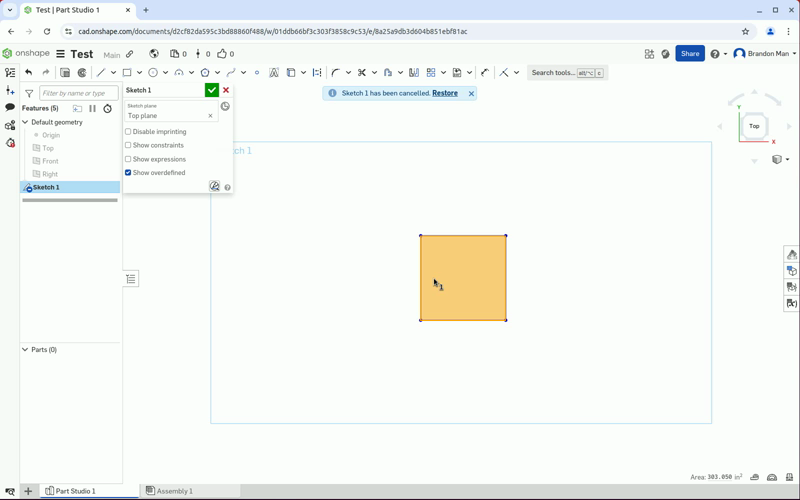
mouse_move(73, 352)
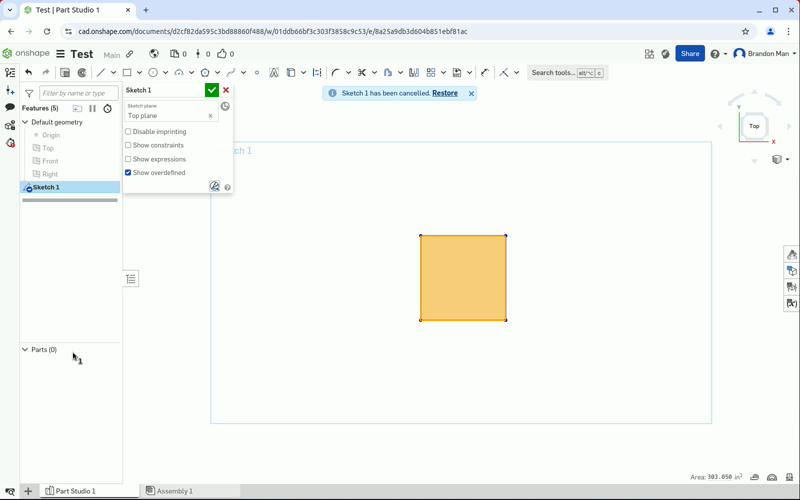
key(shift+y)
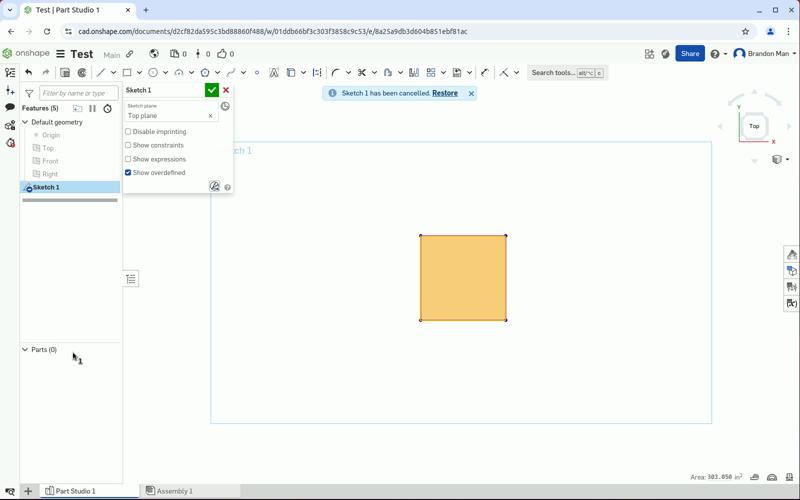
key(shift+e)
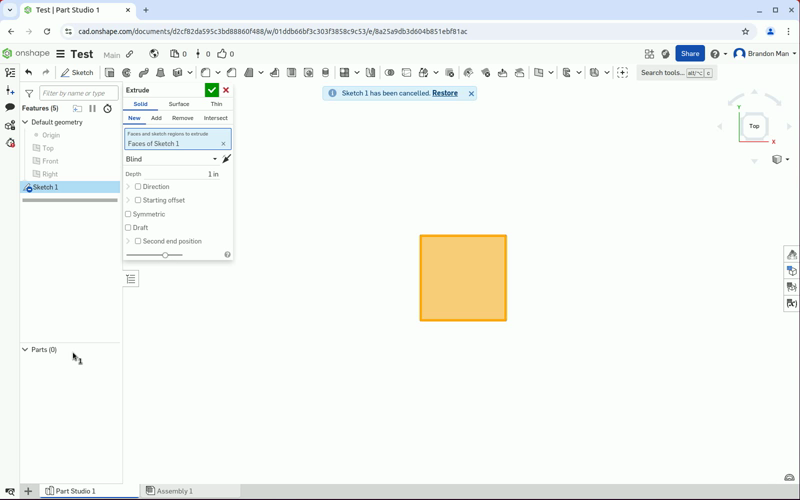
mouse_move(143, 106)
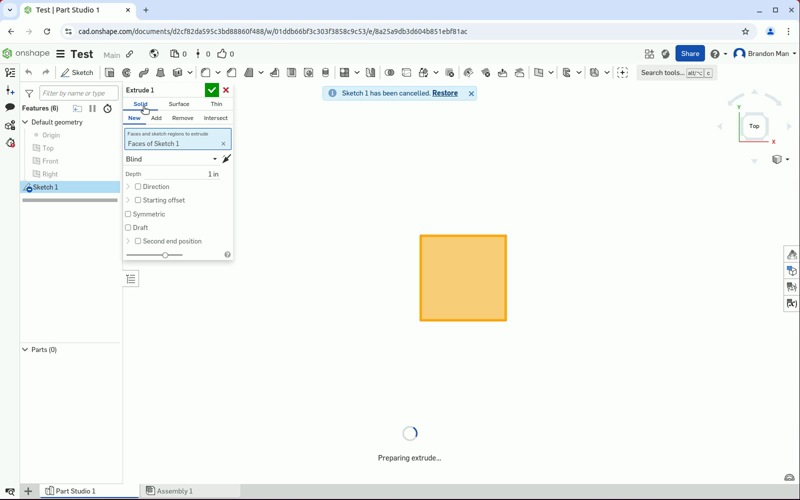
click(143, 106)
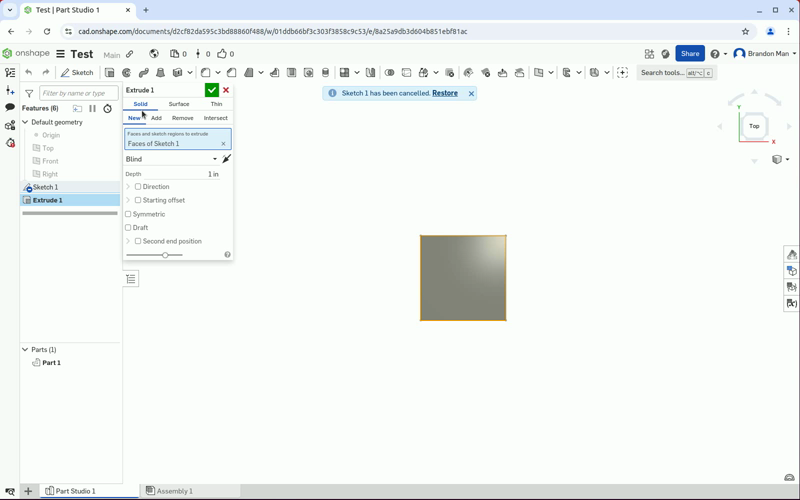
mouse_move(137, 120)
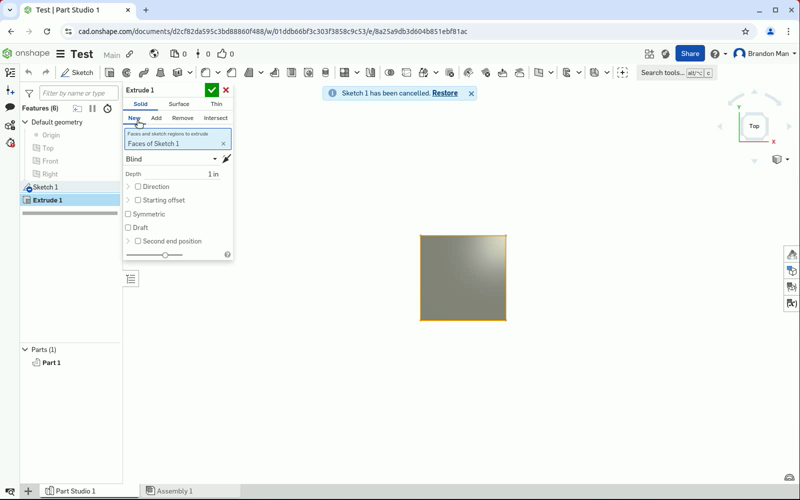
click(137, 120)
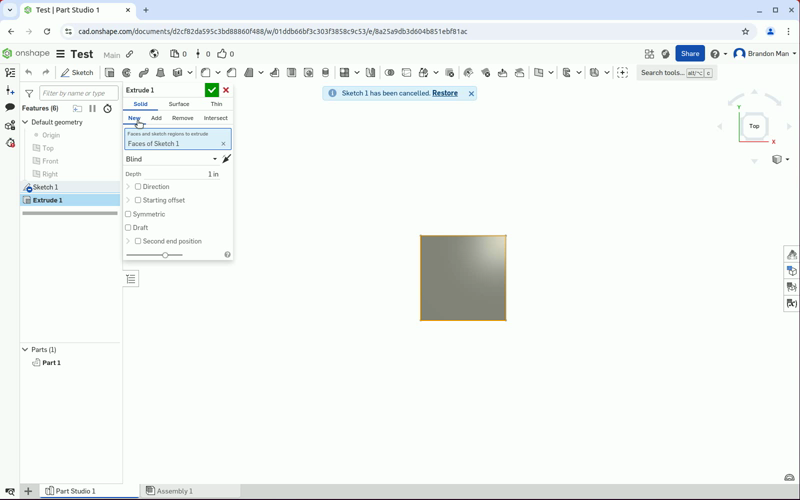
key(tab, 4)
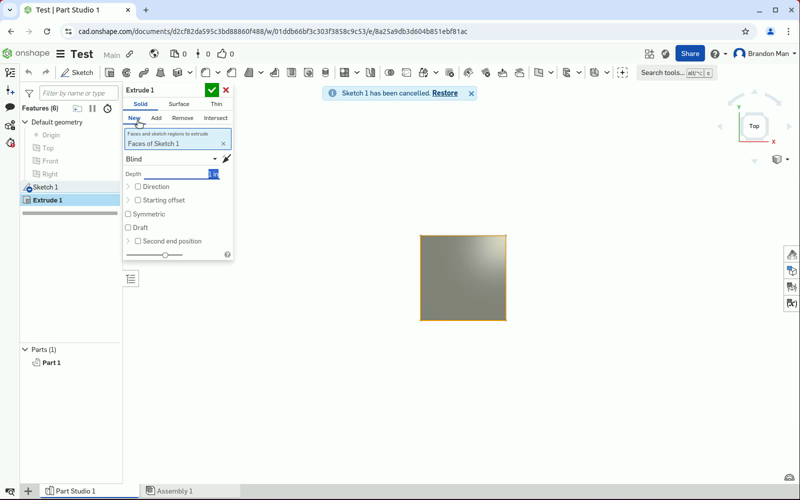
text(17.331)
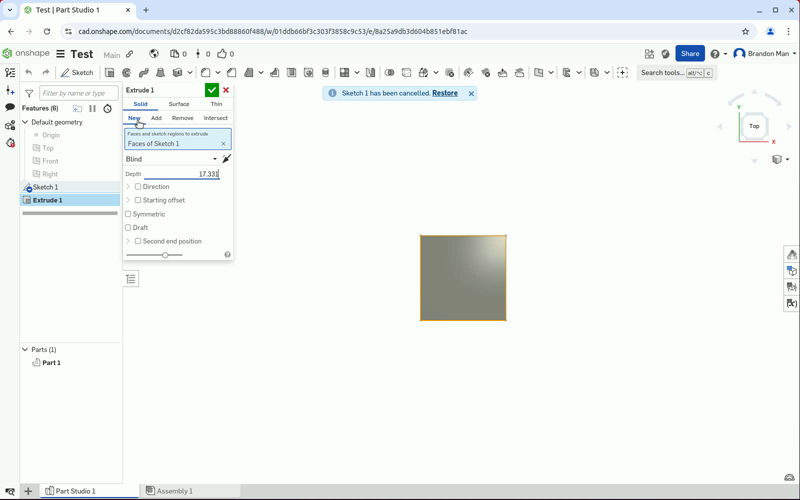
key(enter)
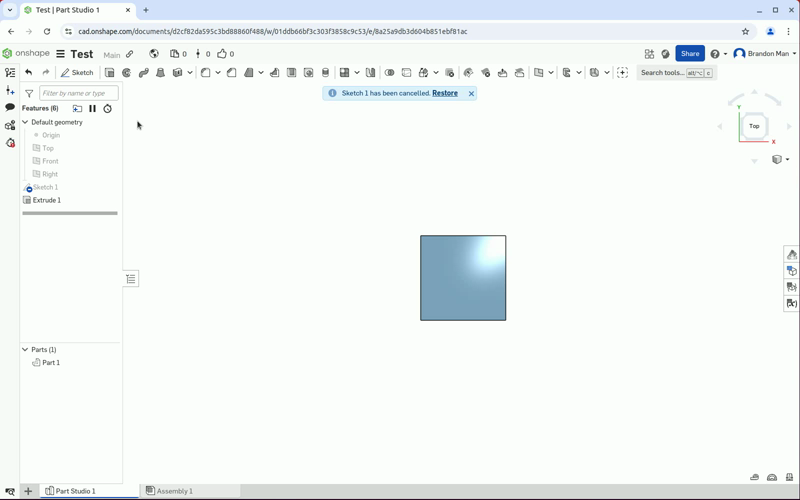
key(shift+h)
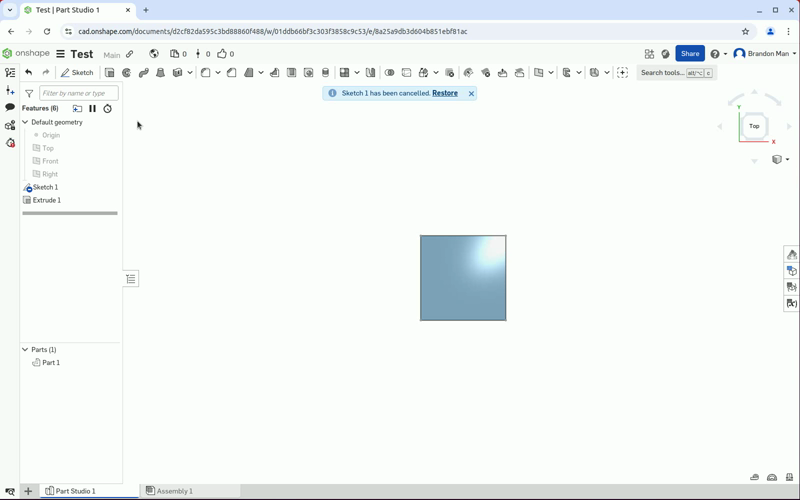
key(shift+h)
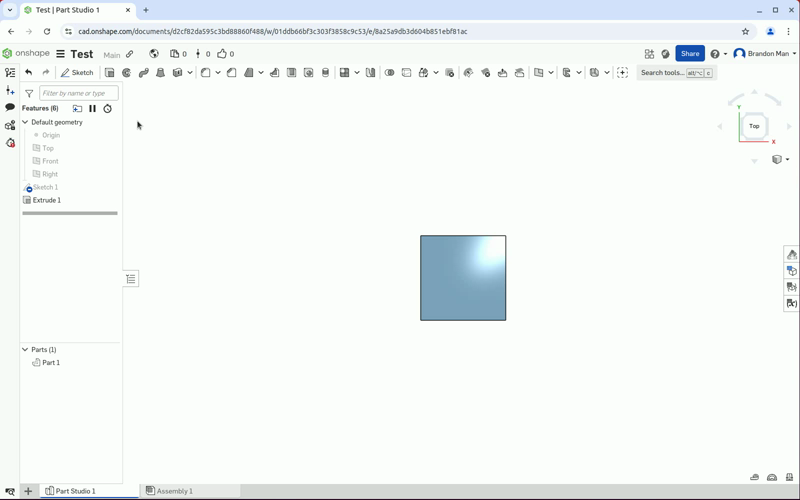
mouse_move(73, 189)
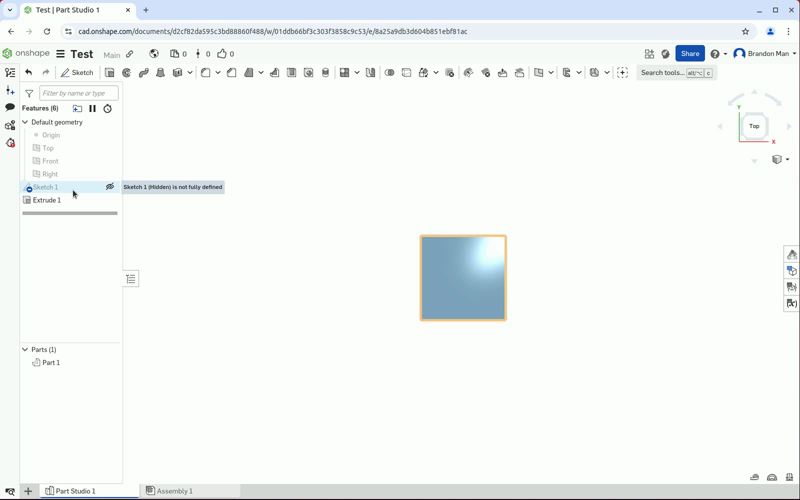
click(73, 189)
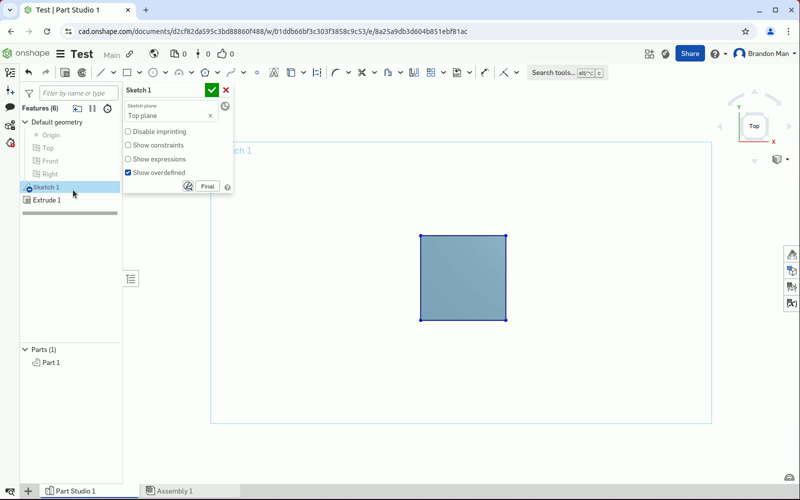
mouse_move(229, 92)
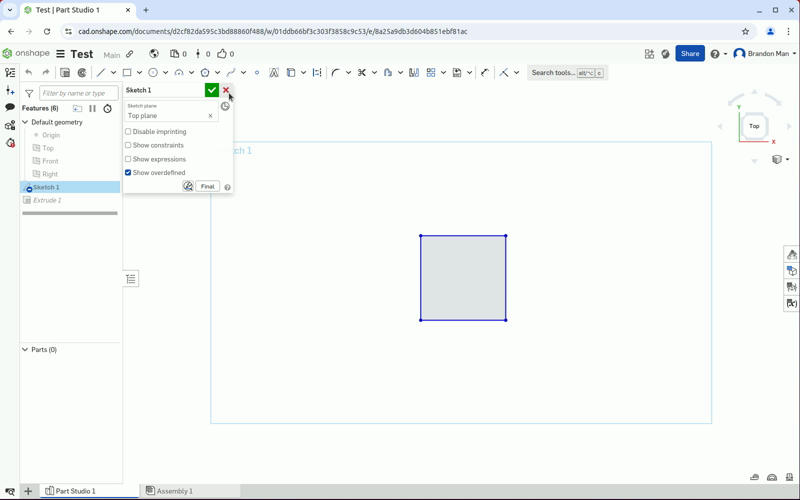
click(229, 92)
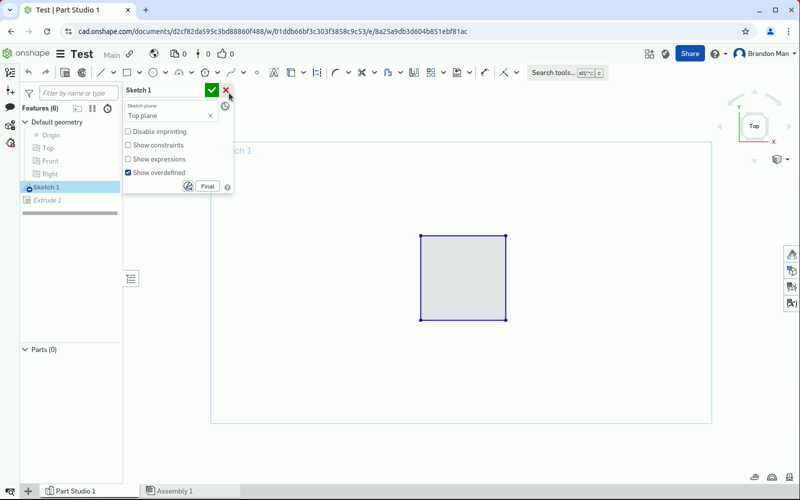
key(shift+s)
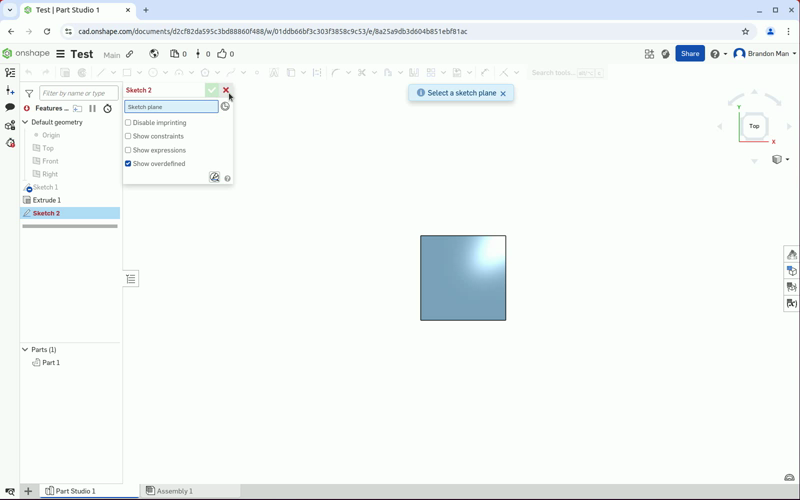
mouse_move(73, 150)
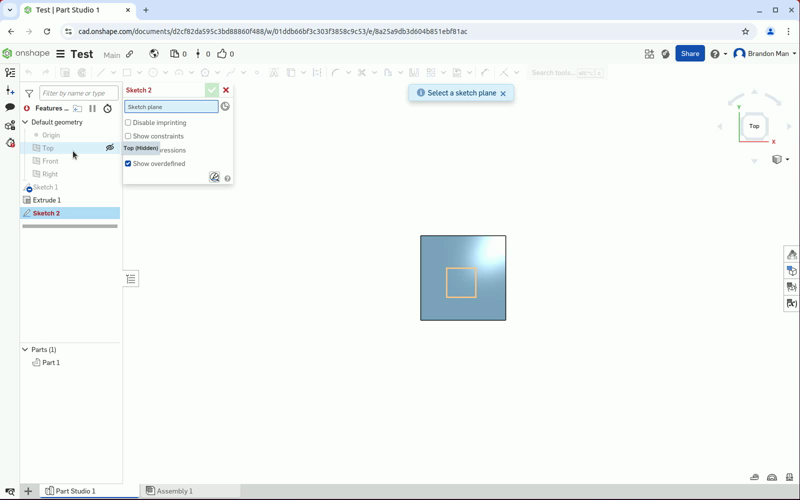
click(73, 150)
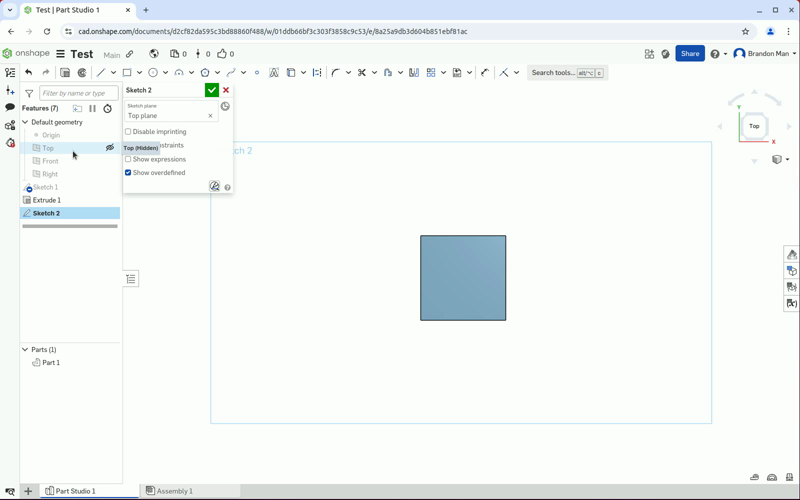
mouse_move(73, 352)
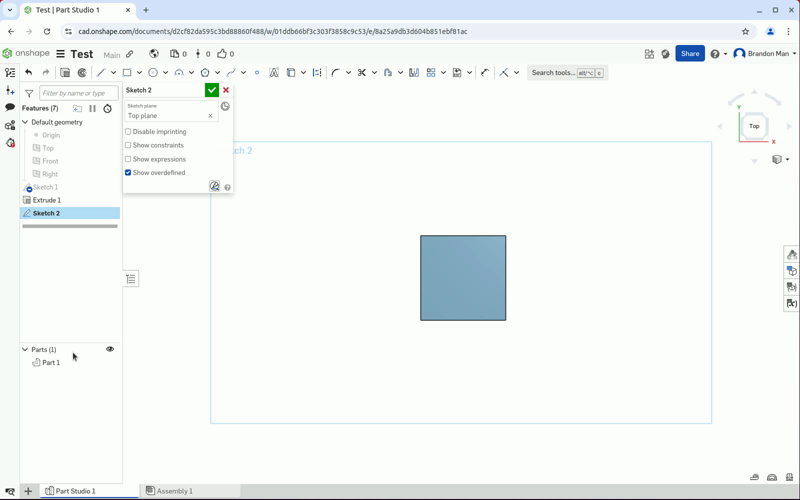
key(y)
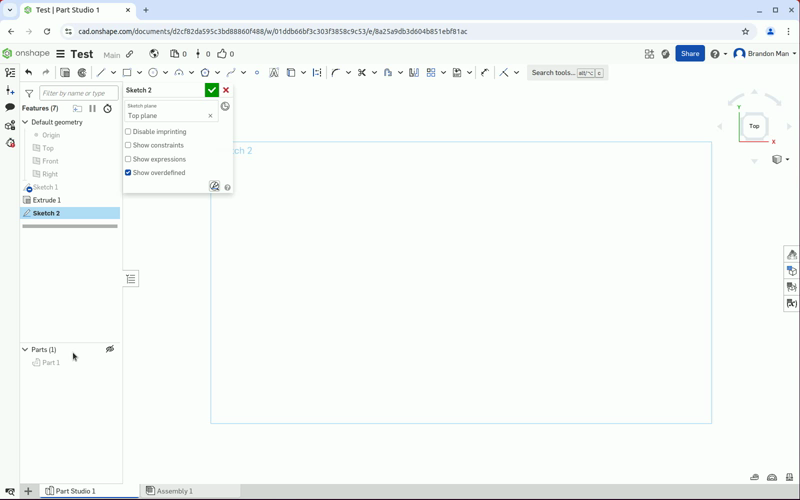
key(l)
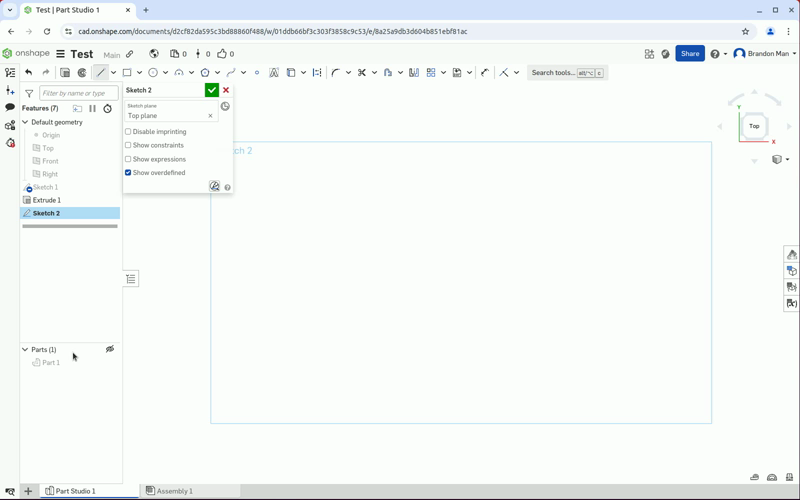
key_down(shift)
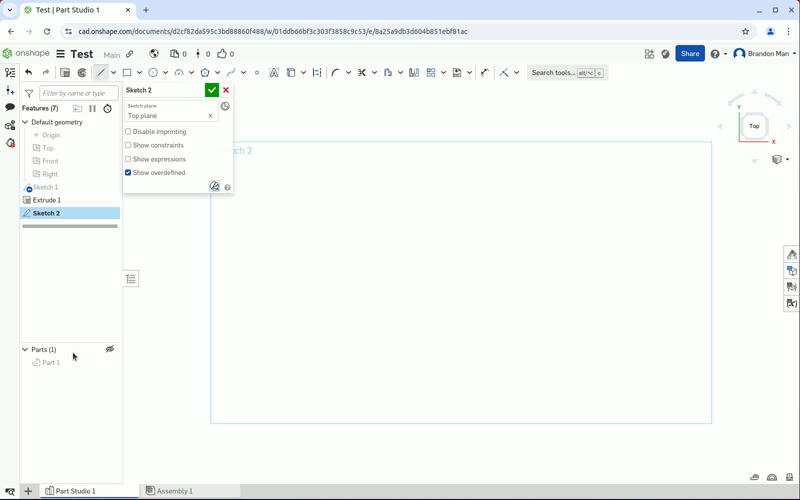
mouse_move(420, 320)
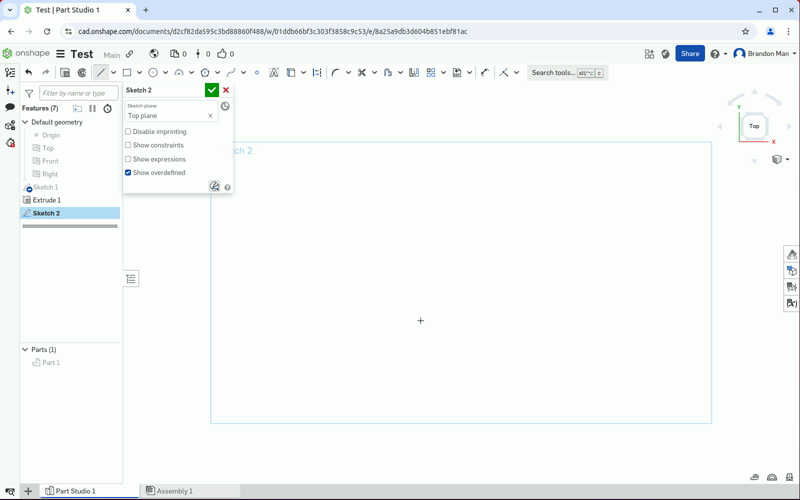
click(420, 320)
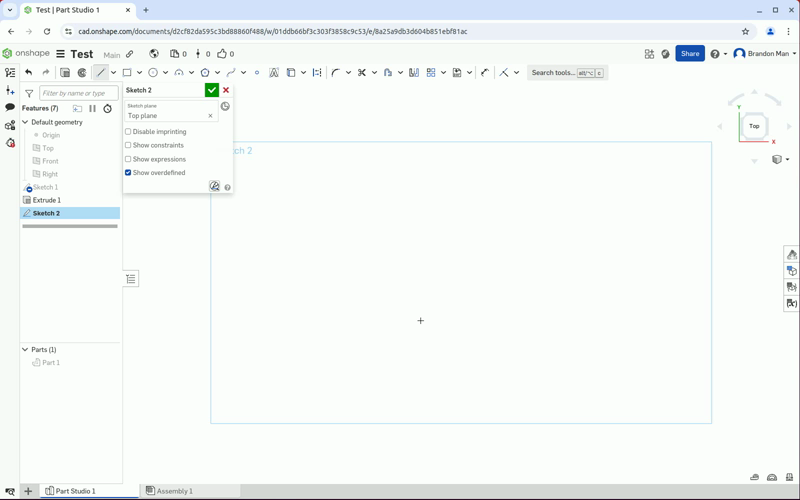
key_up(shift)
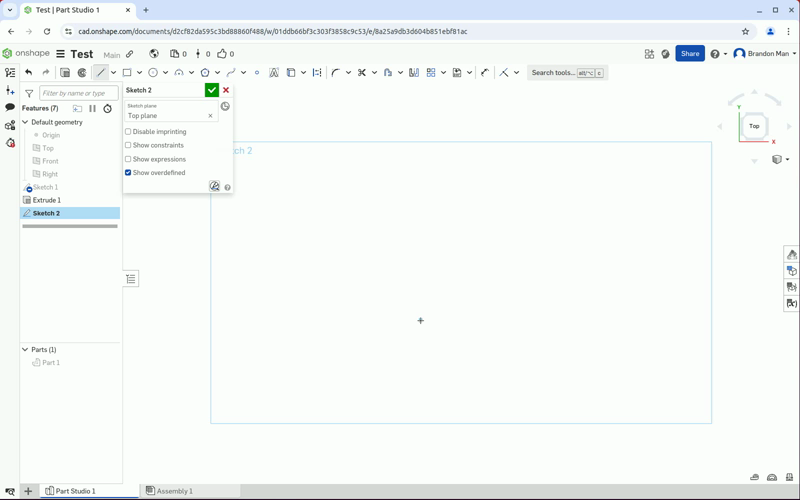
key_down(shift)
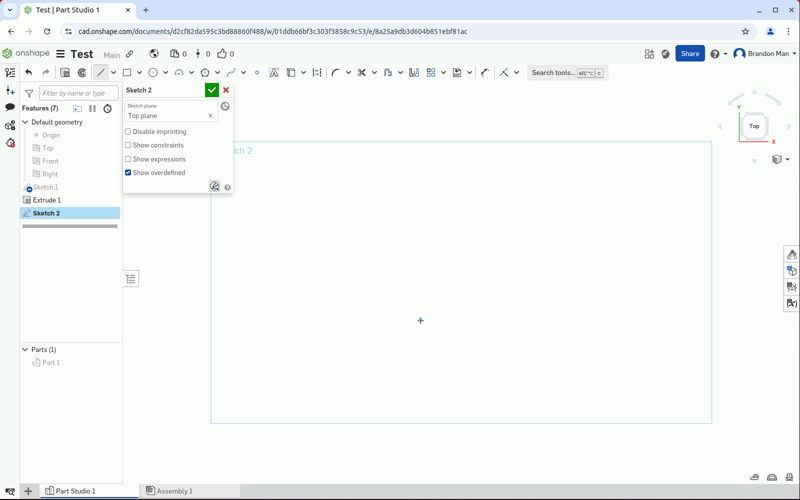
mouse_move(505, 320)
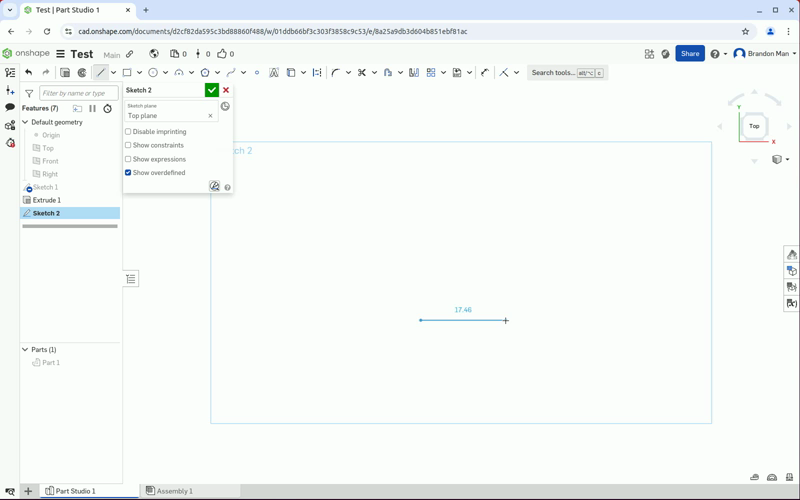
click(505, 320)
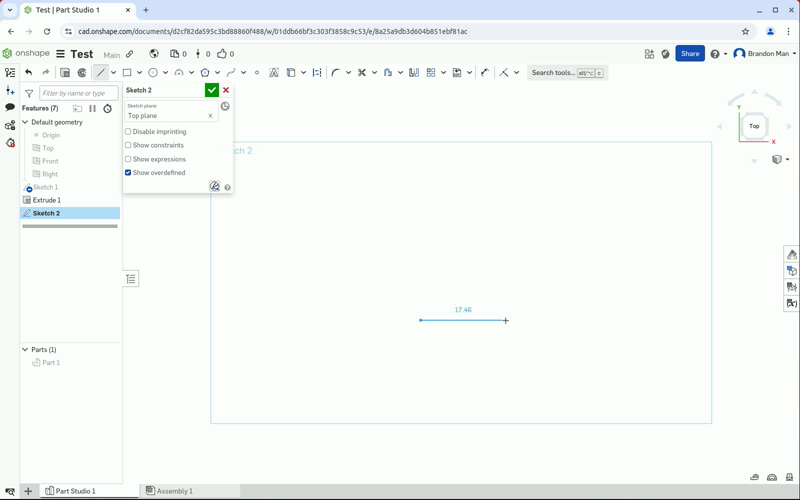
key_up(shift)
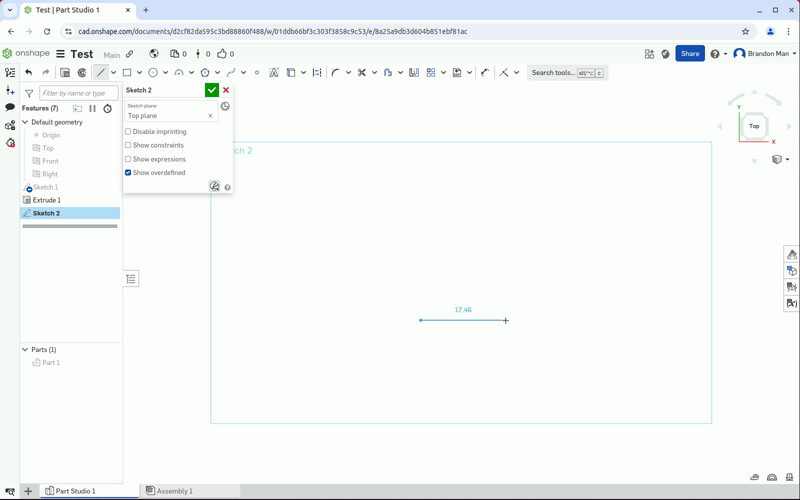
key_down(shift)
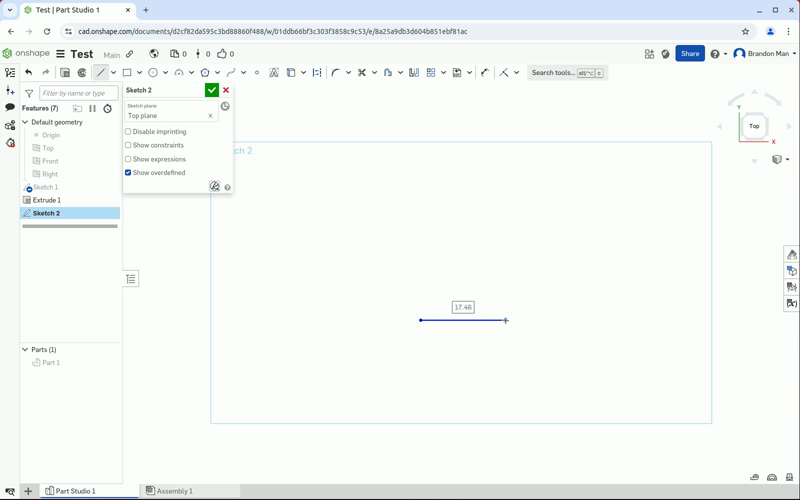
mouse_move(505, 235)
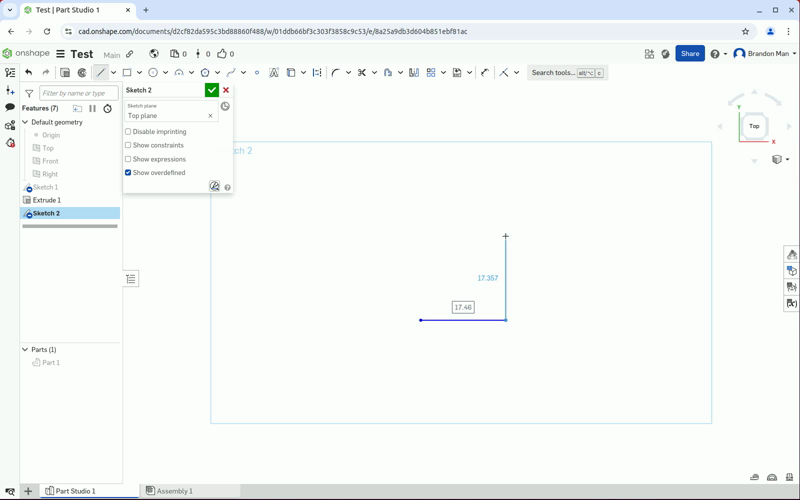
click(505, 235)
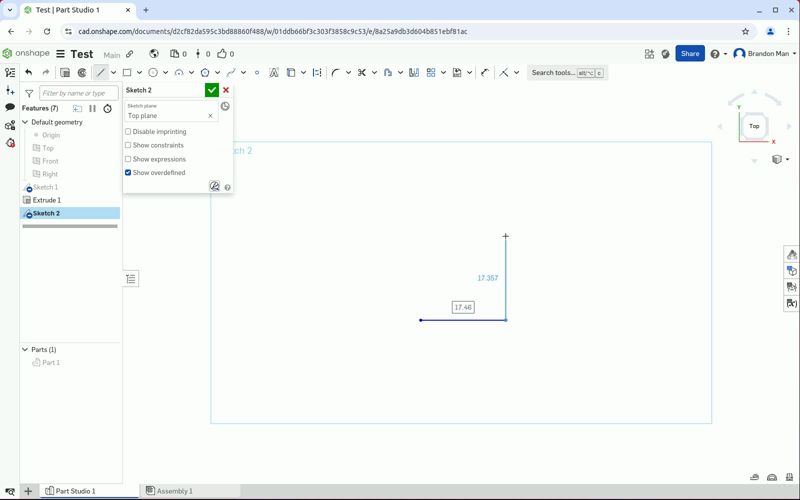
key_up(shift)
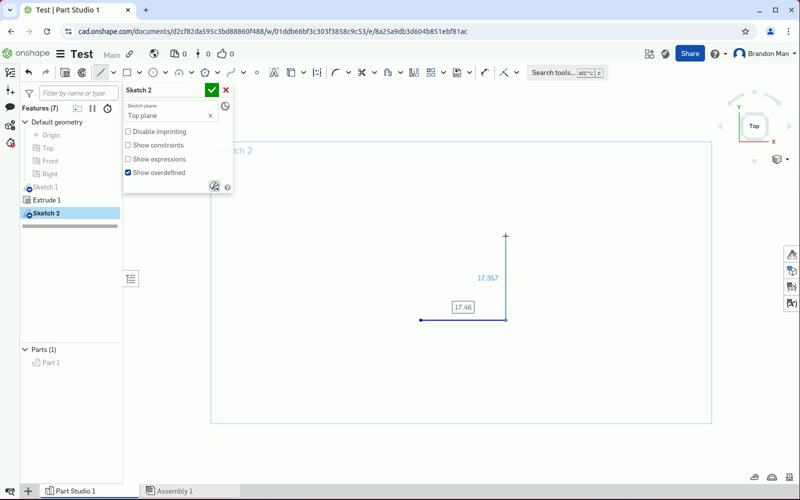
key_down(shift)
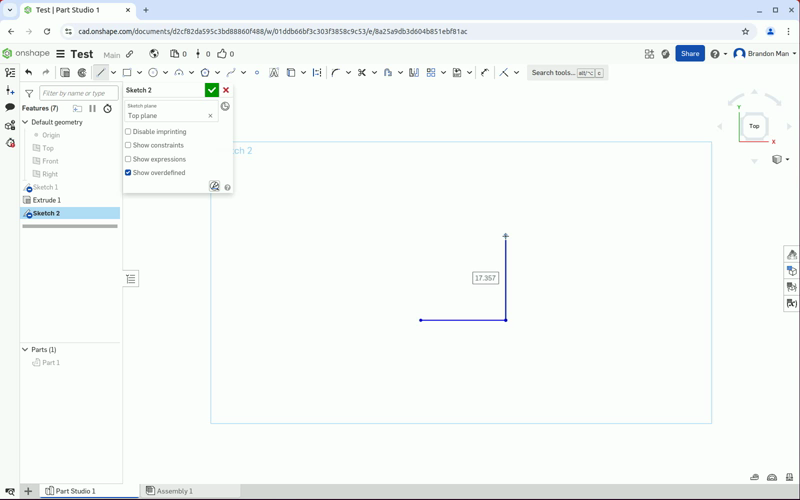
mouse_move(420, 235)
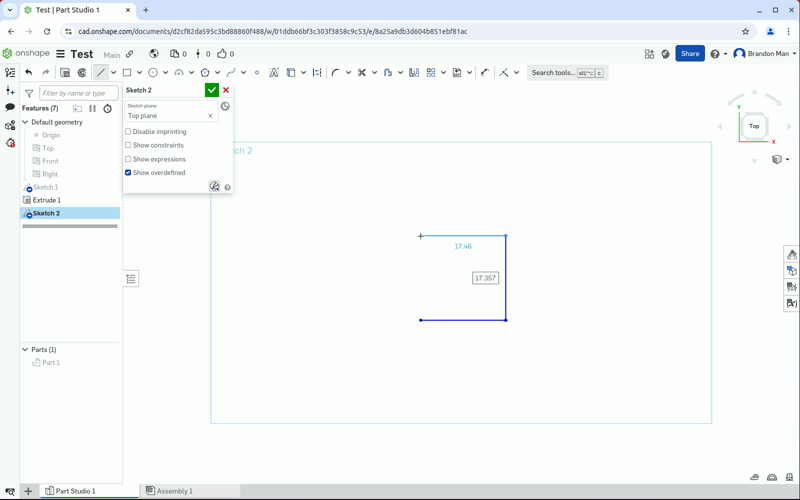
click(420, 235)
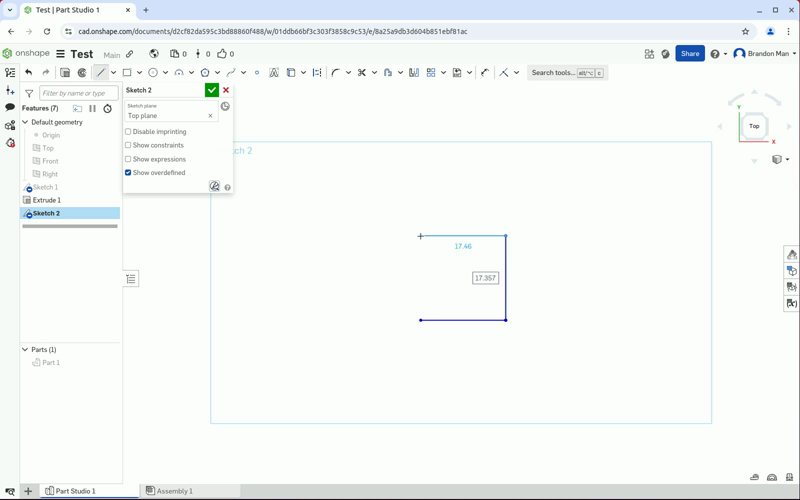
key_up(shift)
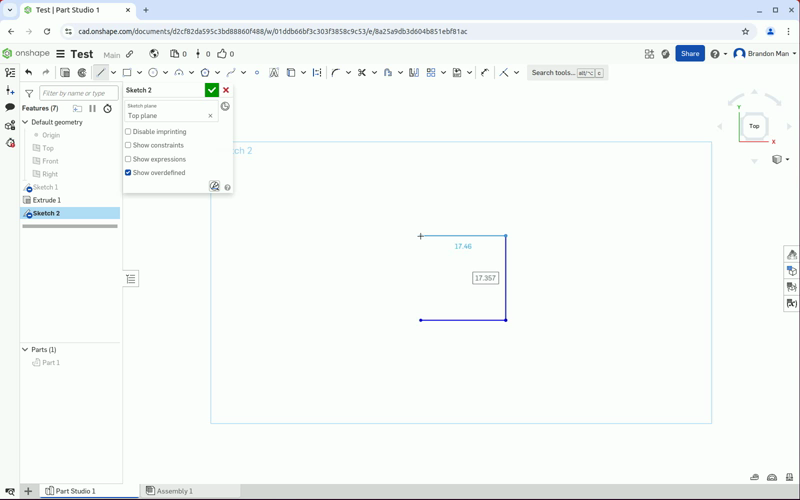
key_down(shift)
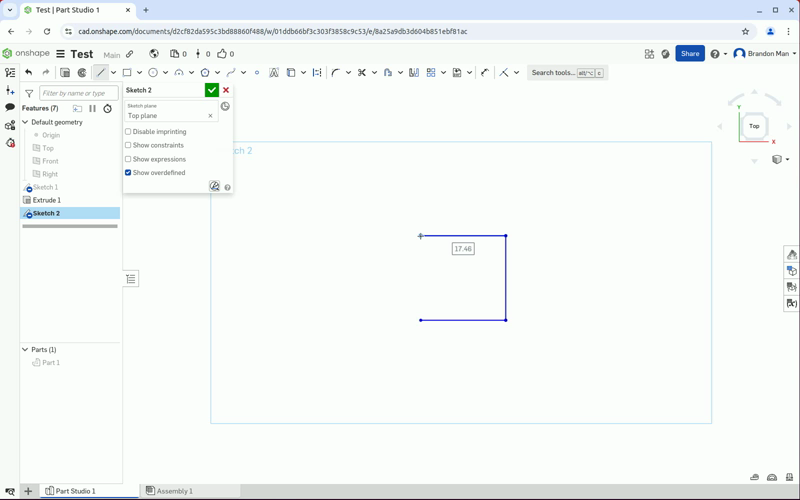
mouse_move(420, 320)
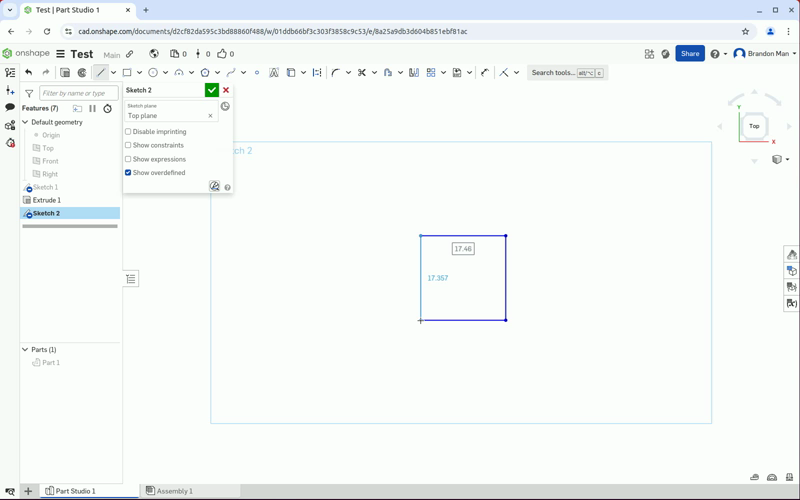
key_up(shift)
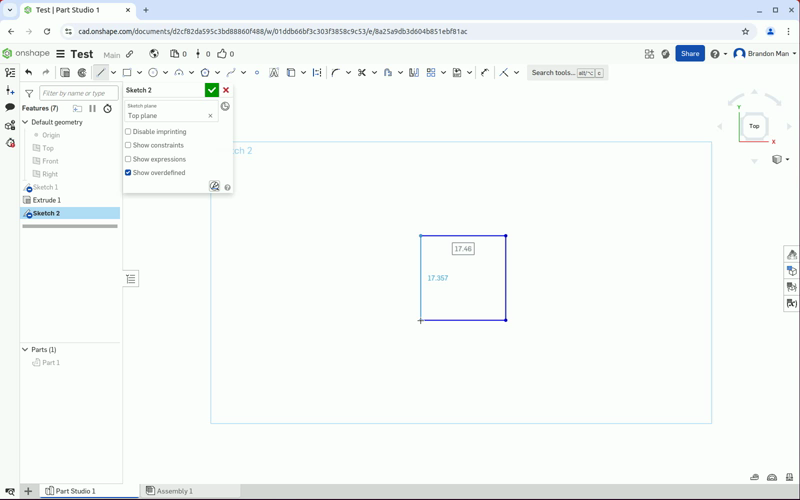
click(420, 320)
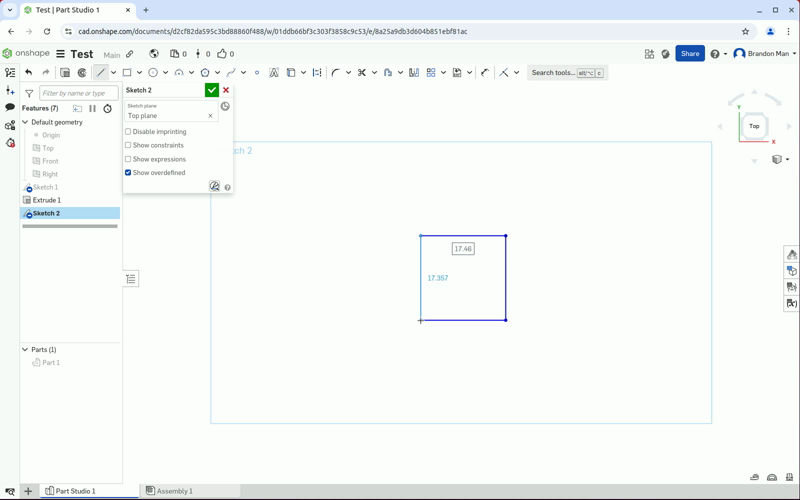
key(esc)
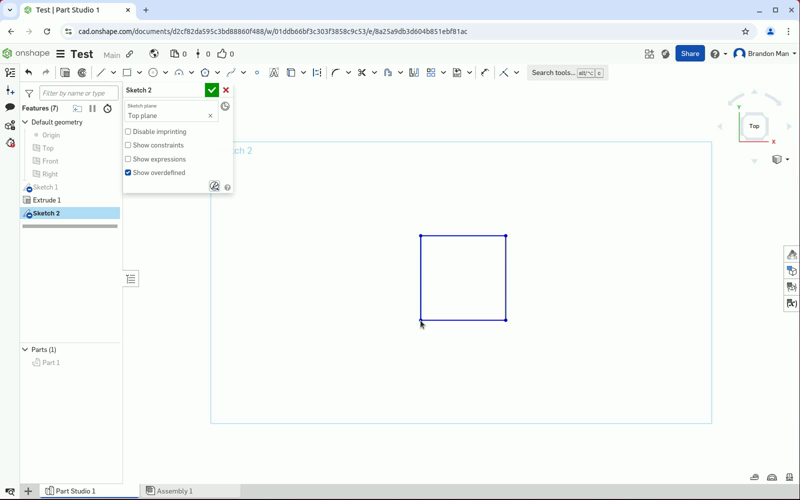
mouse_move(479, 312)
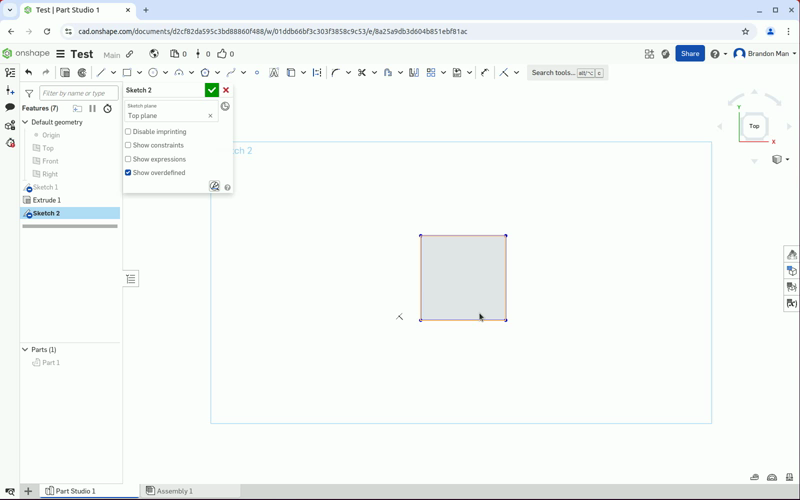
click(479, 312)
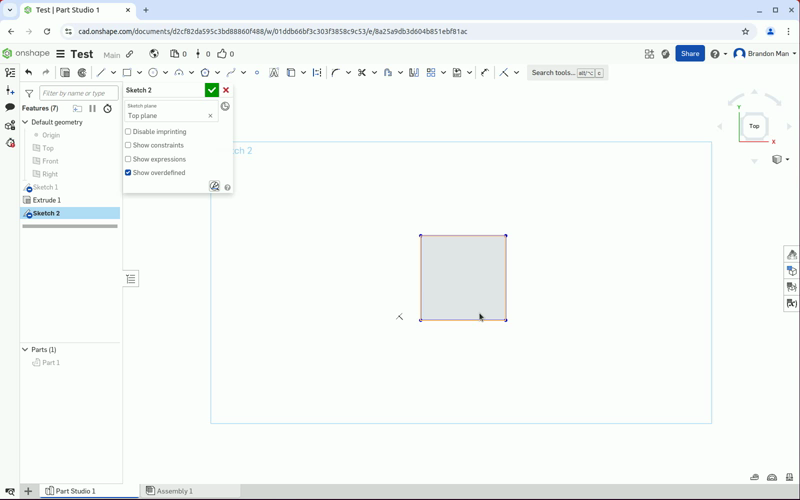
mouse_move(73, 352)
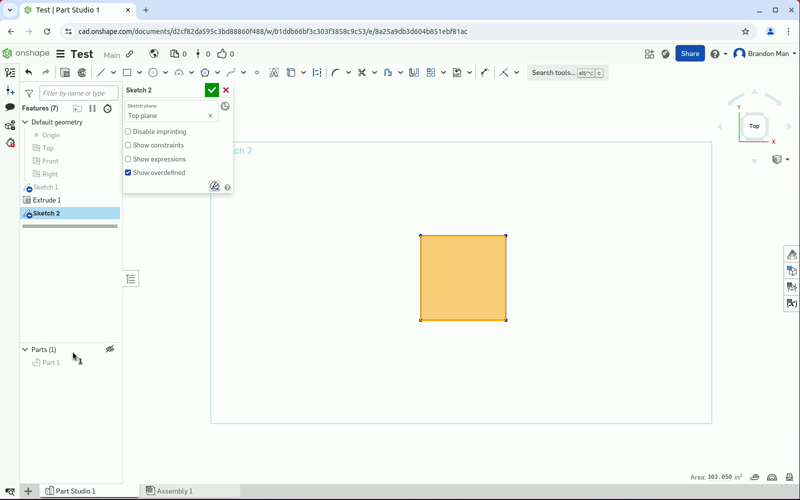
key(shift+y)
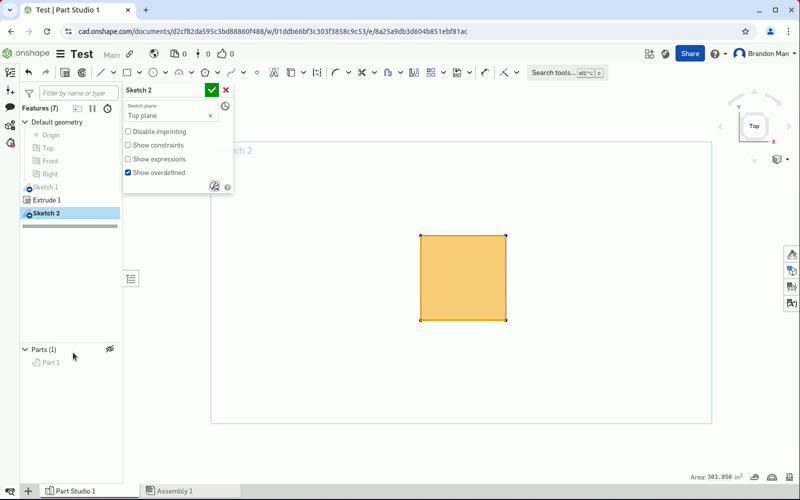
key(shift+e)
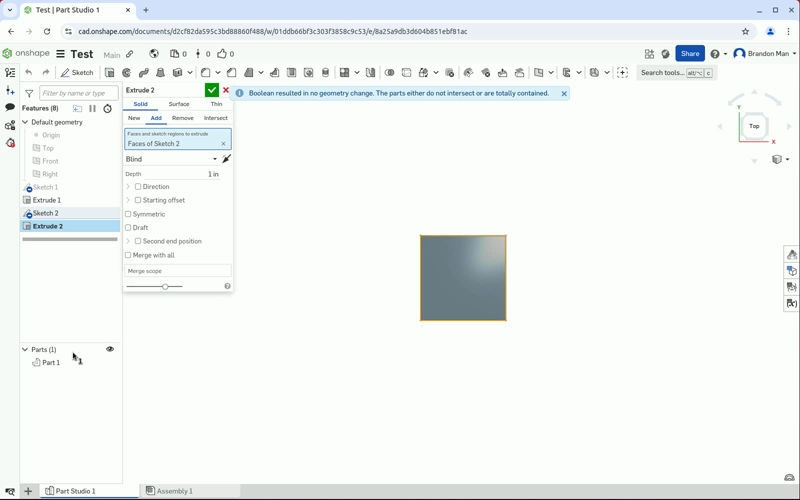
mouse_move(143, 106)
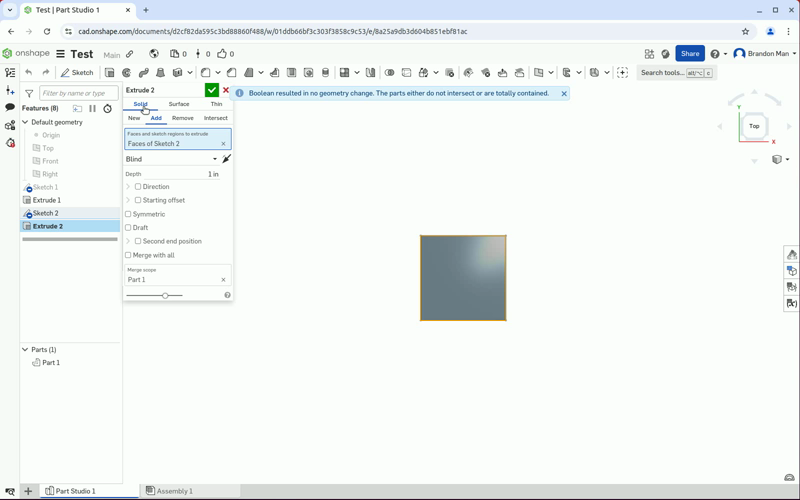
click(143, 106)
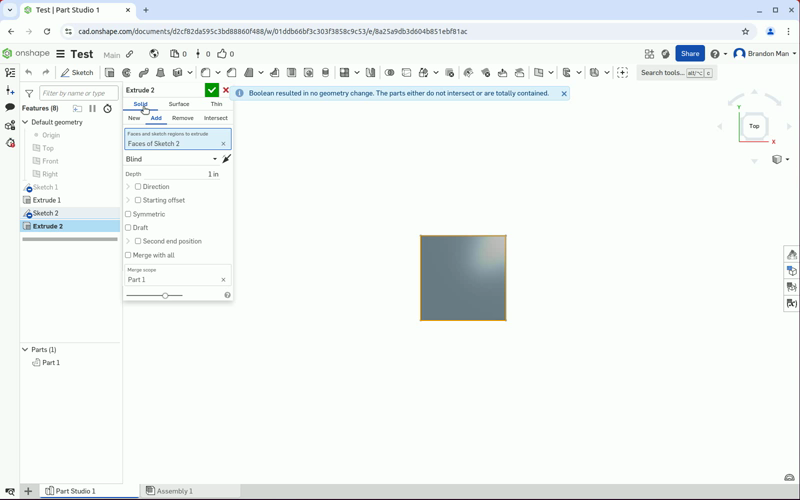
mouse_move(137, 120)
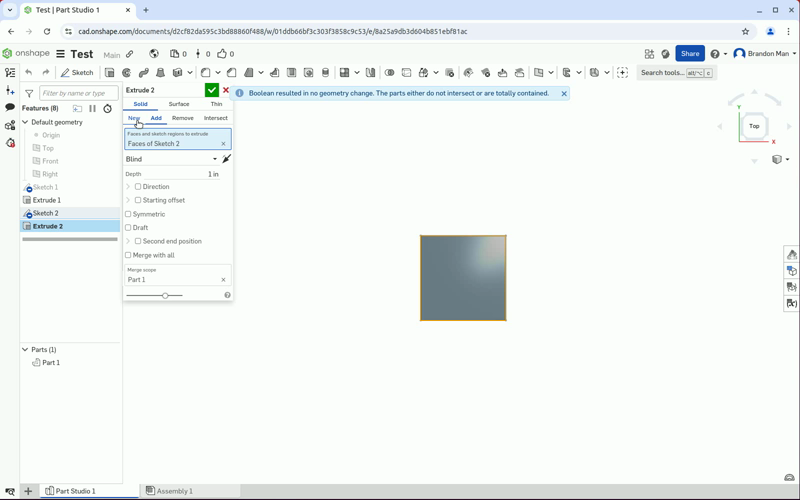
click(137, 120)
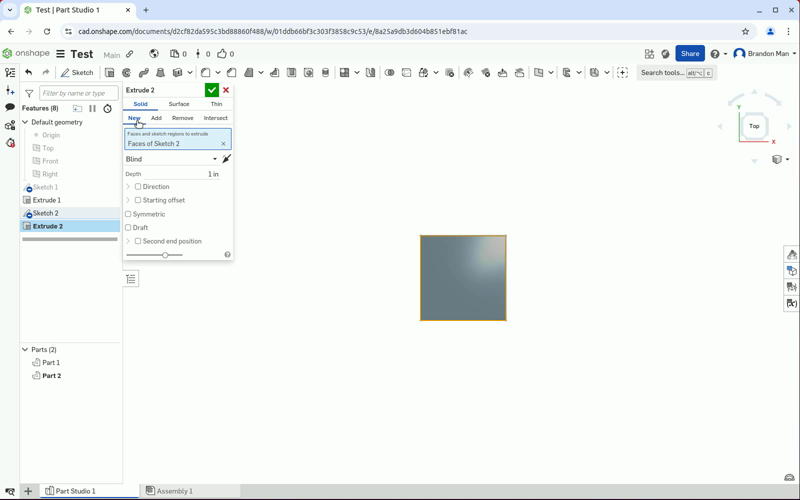
key(tab, 4)
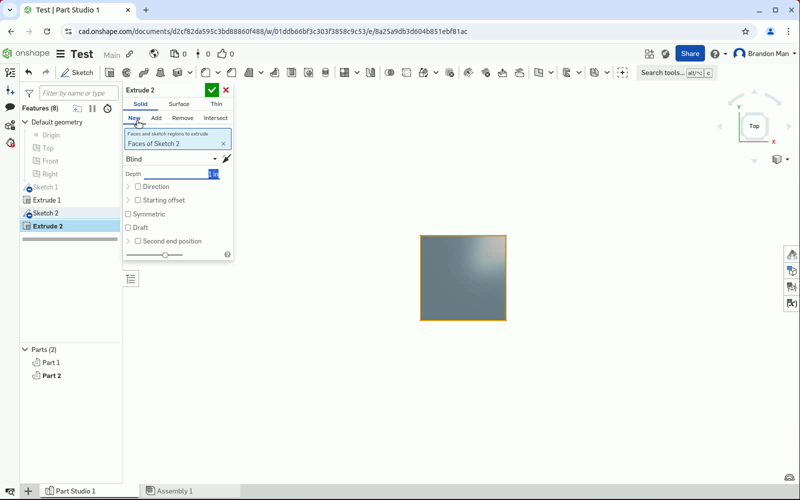
text(17.331)
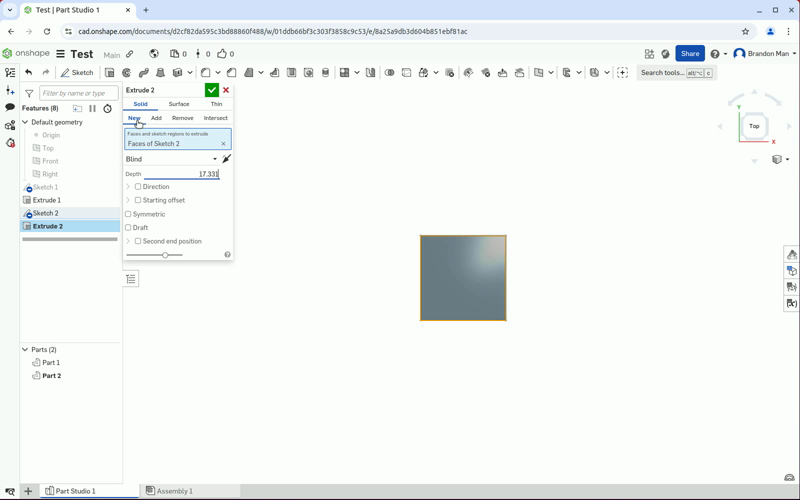
key(enter)
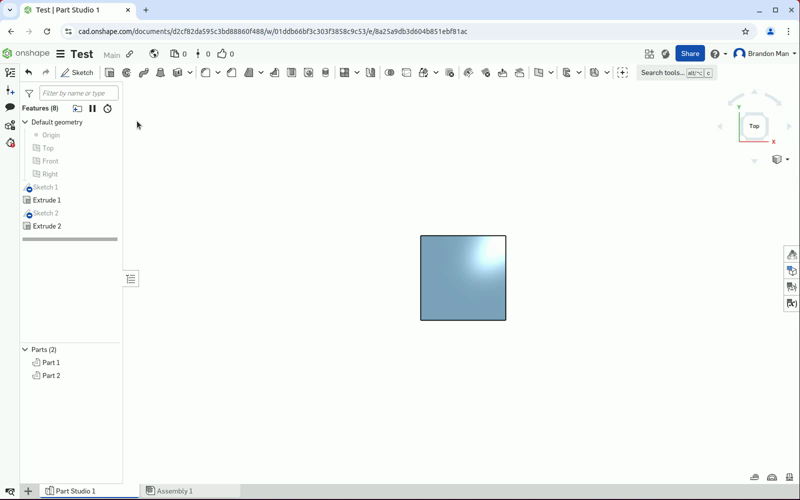
key(shift+h)
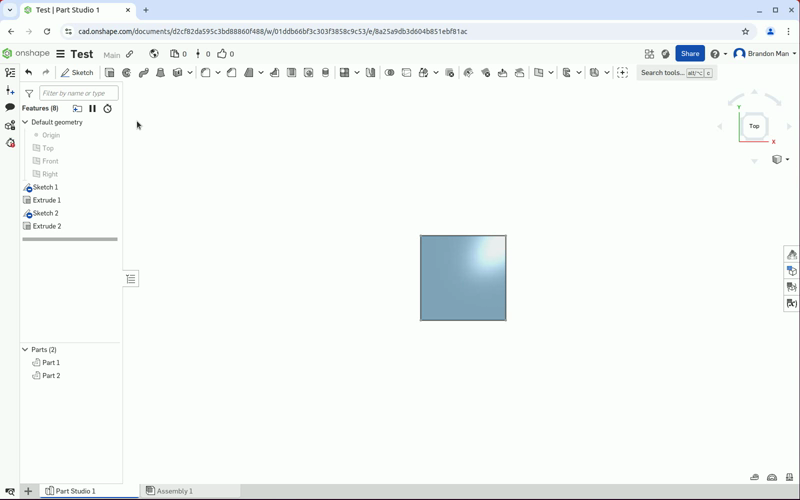
key(shift+h)
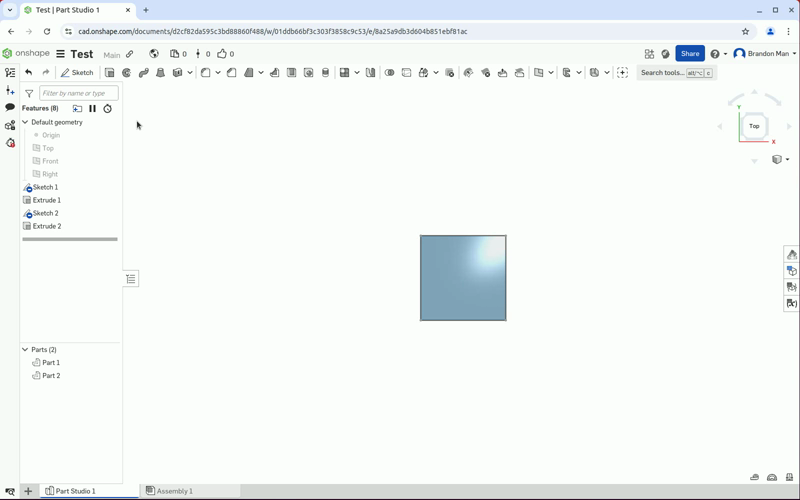
key(shift+7)
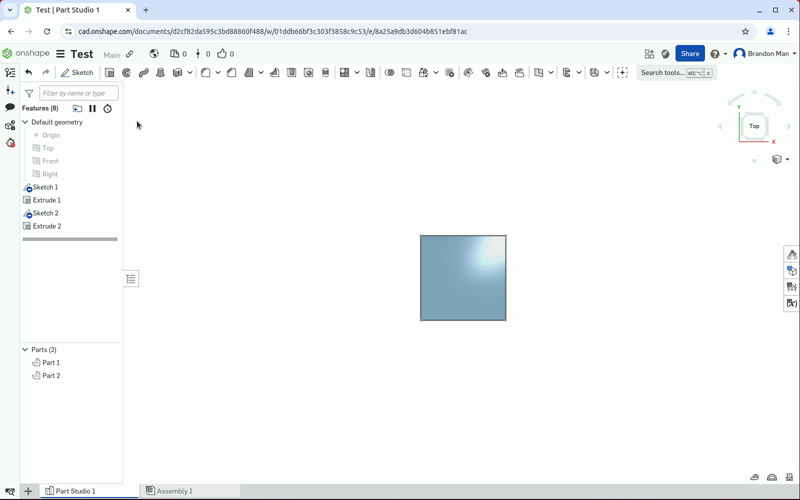
key(up, 3)
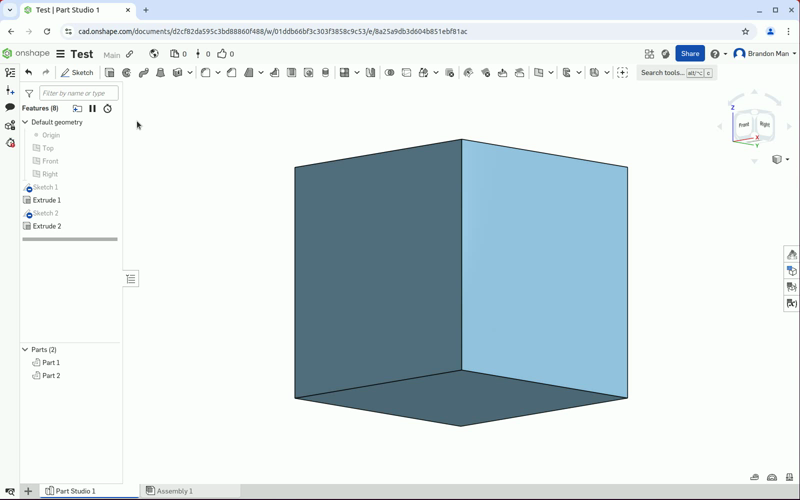
key(left, 3)
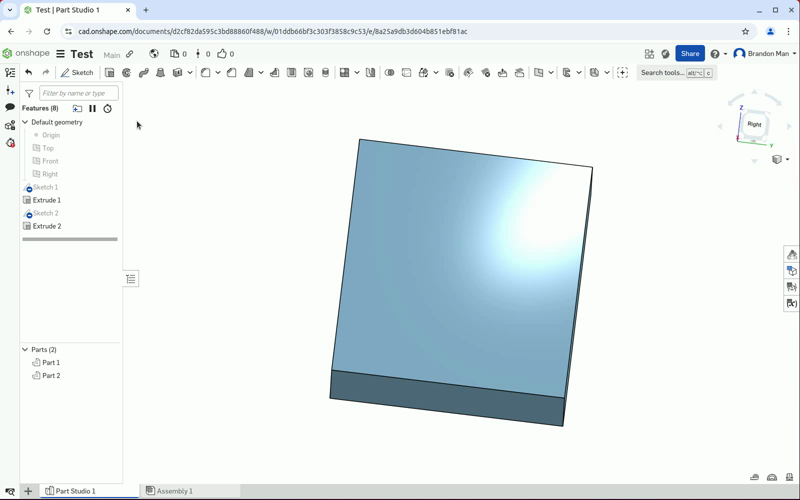
key(right, 3)
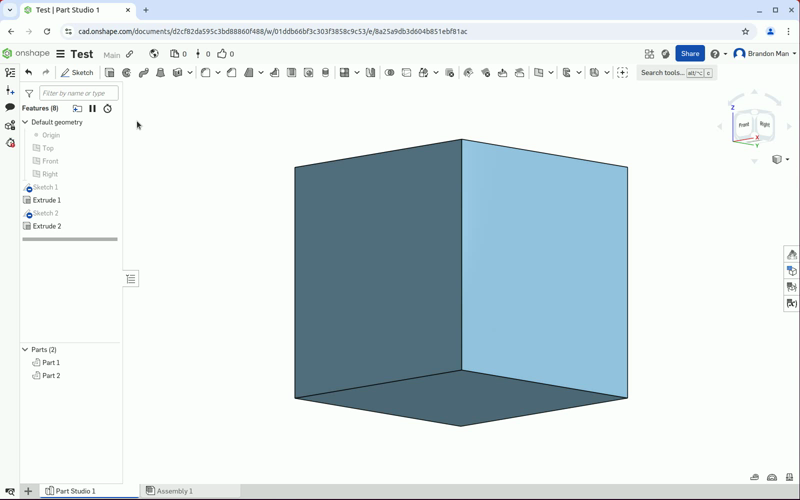
key(down, 3)
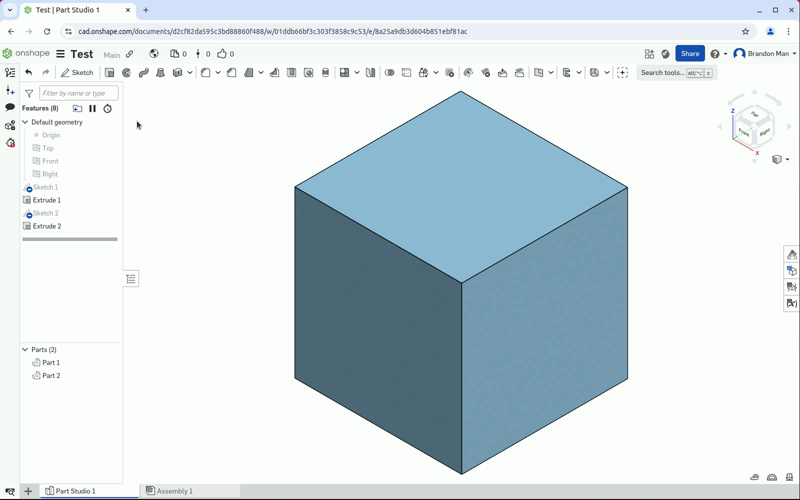
mouse_move(73, 189)
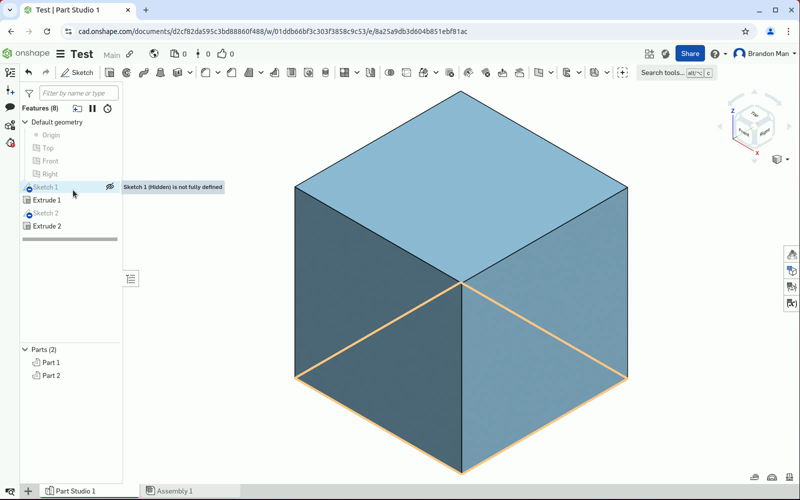
click(73, 189)